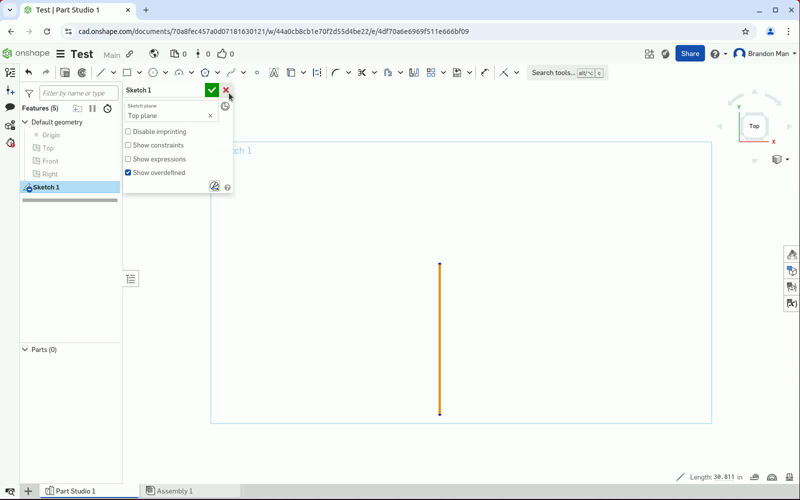
key(shift+h)
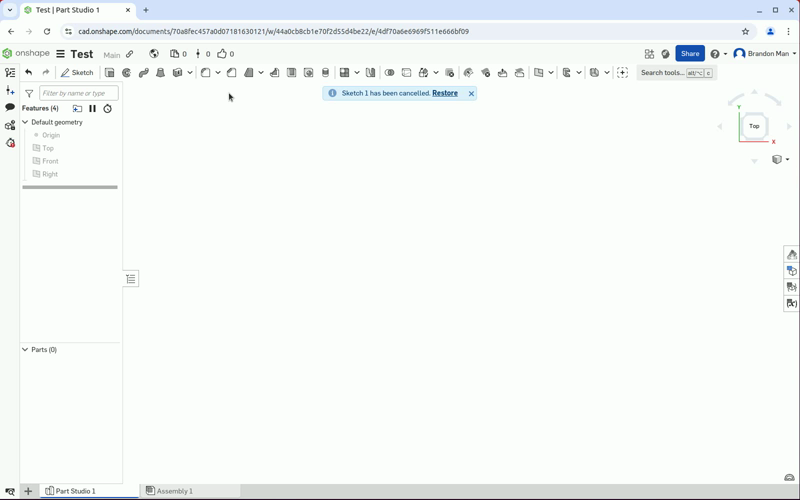
mouse_move(73, 352)
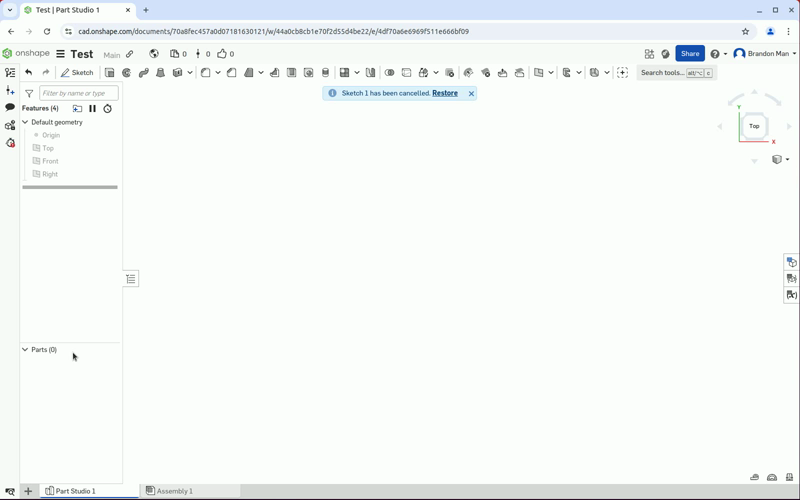
key(y)
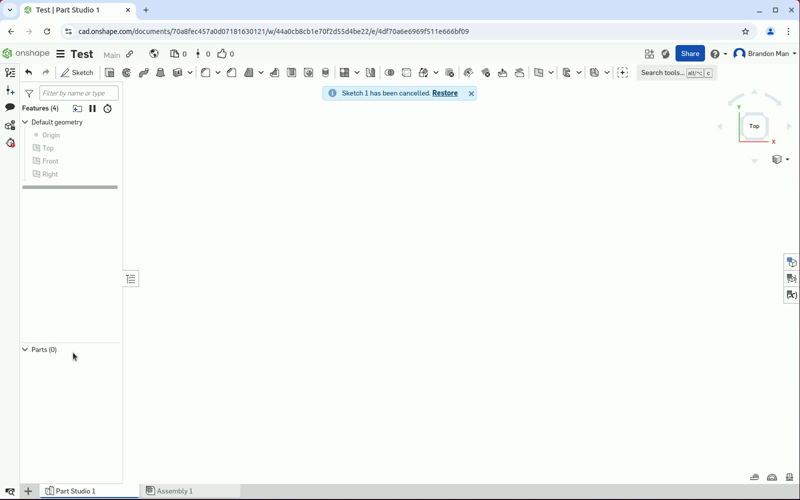
key(shift+p)
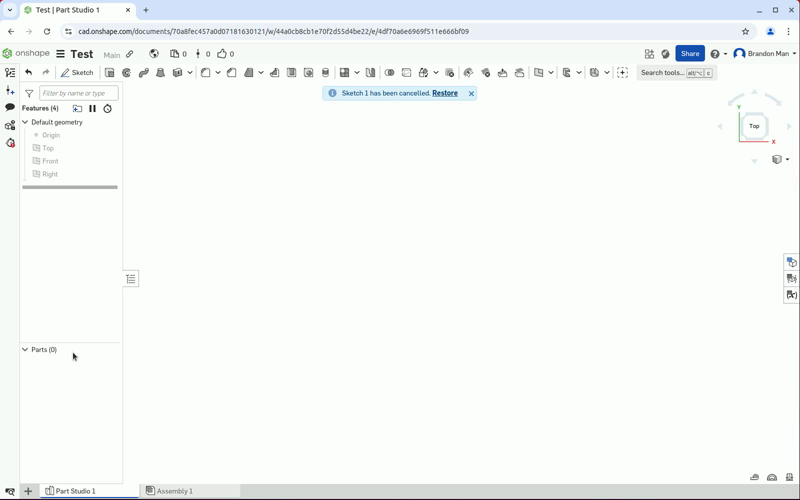
key(space)
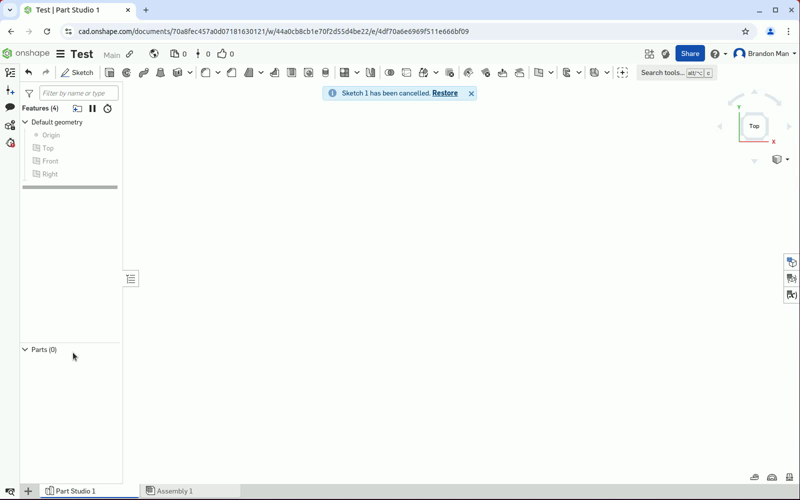
key_down(shift)
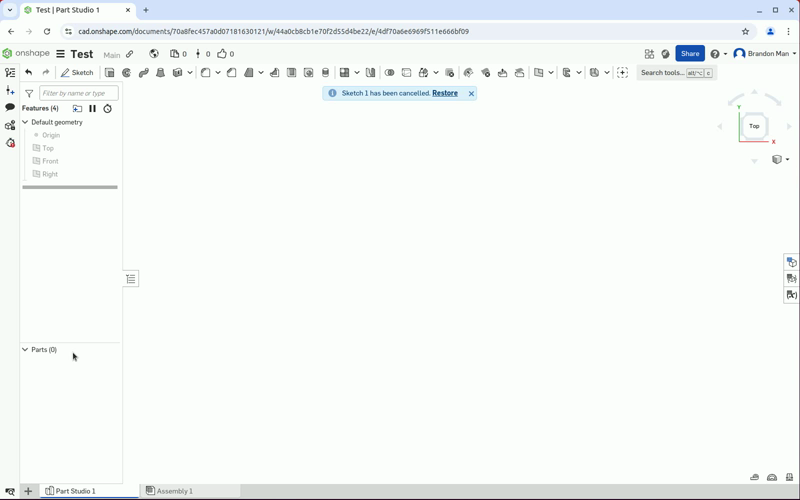
key(up)
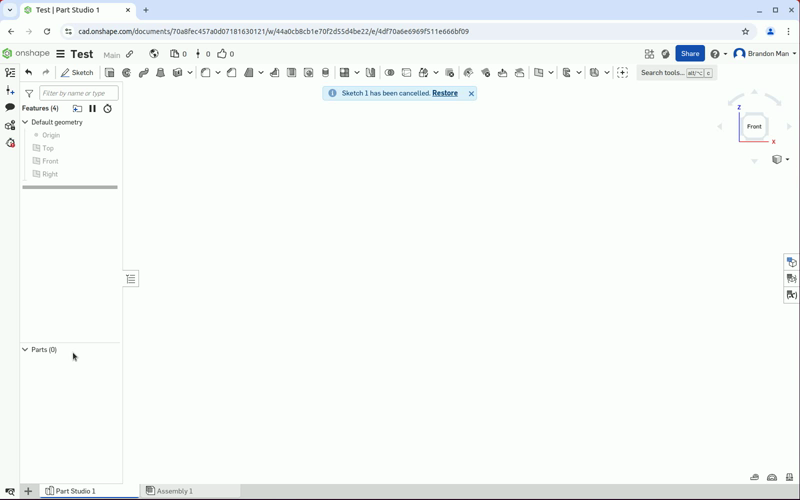
key_up(shift)
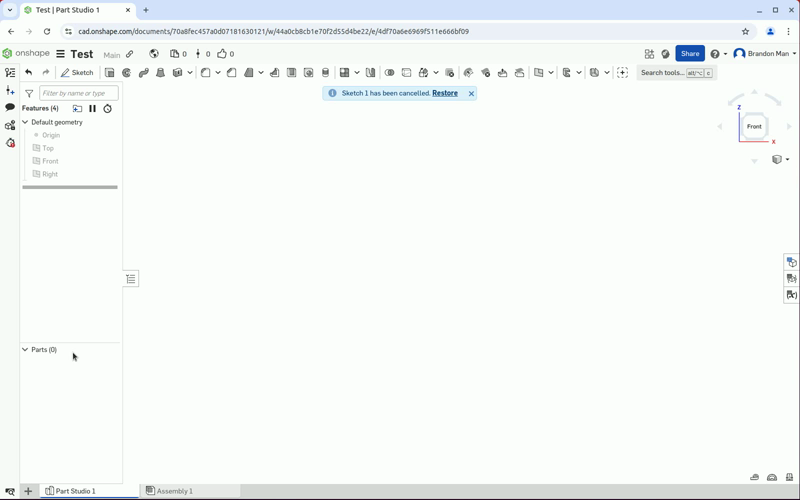
mouse_move(73, 352)
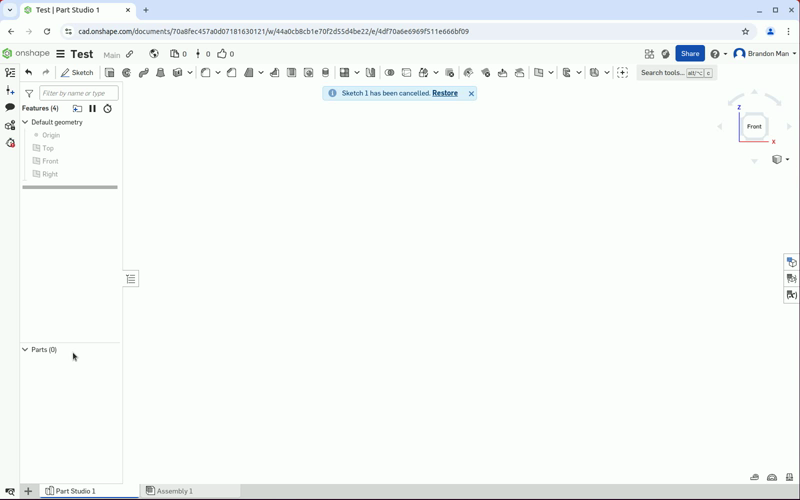
key(shift+y)
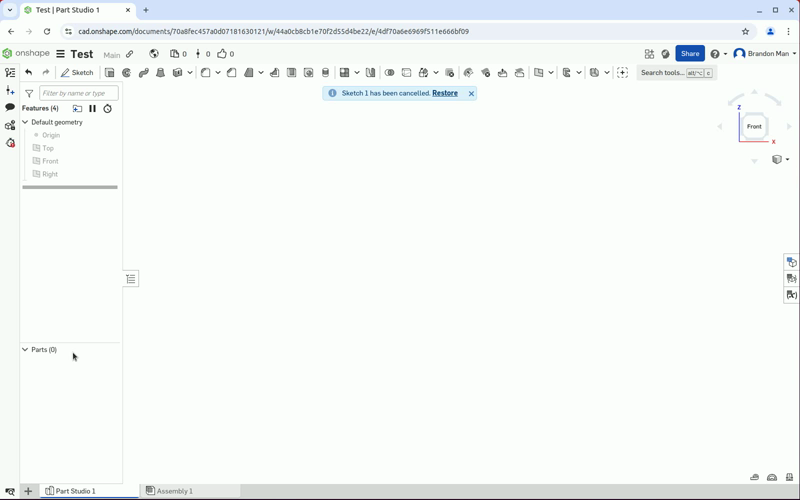
key(shift+s)
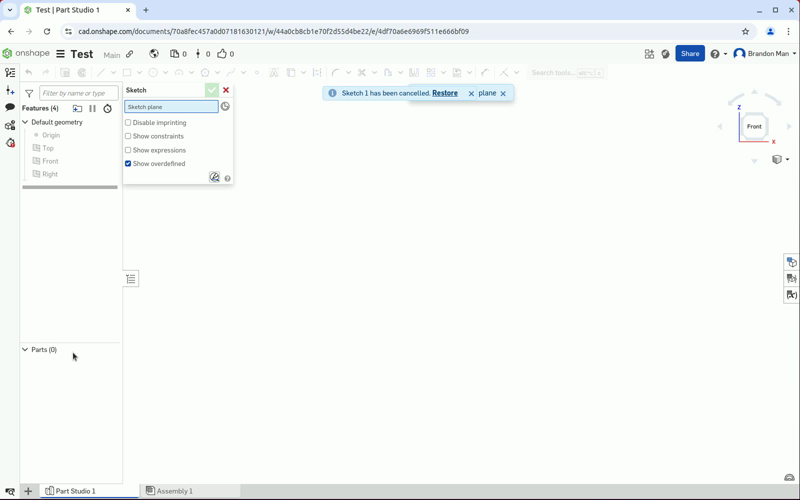
mouse_move(73, 163)
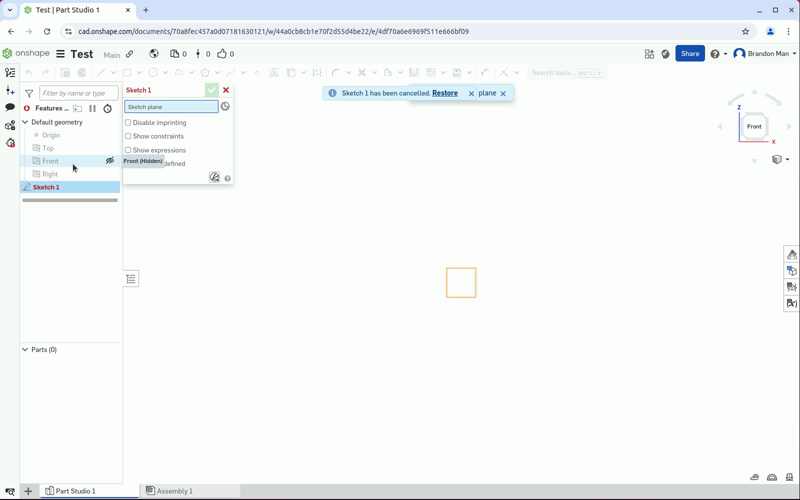
click(73, 163)
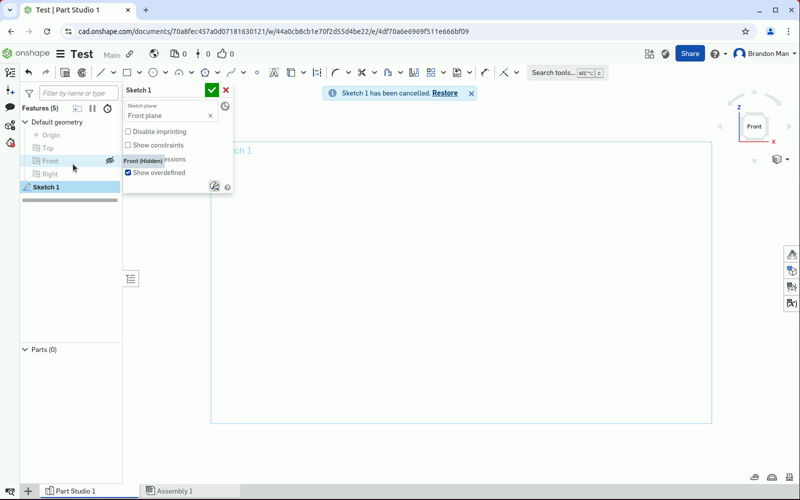
mouse_move(73, 352)
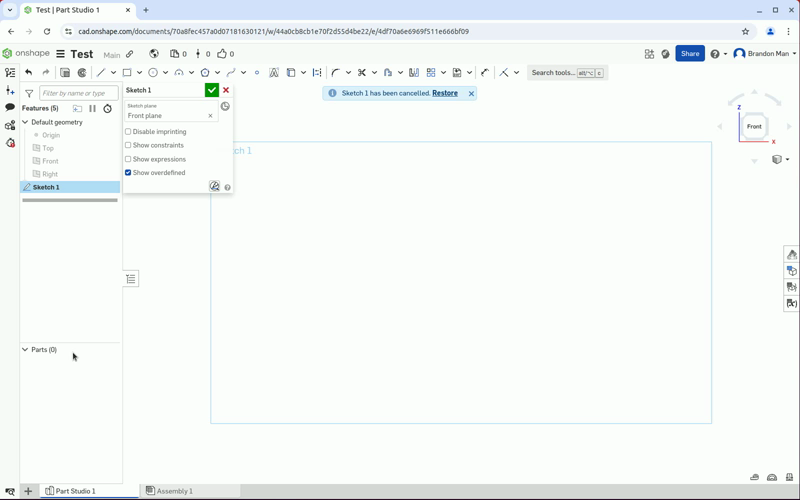
key(y)
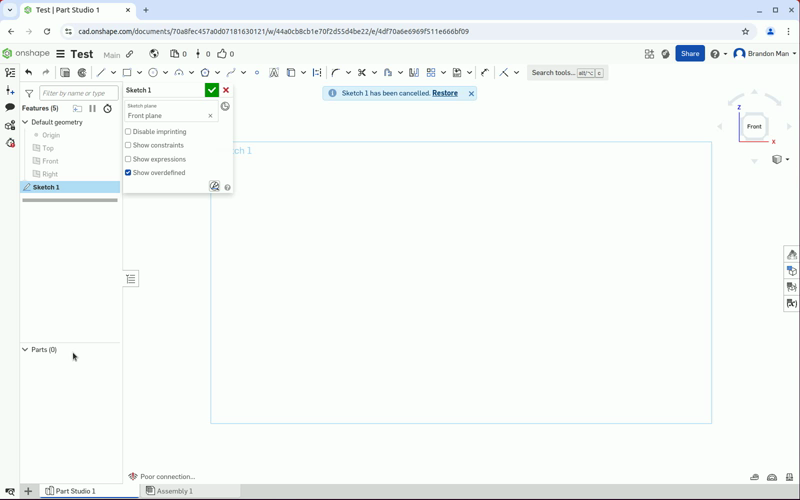
key(l)
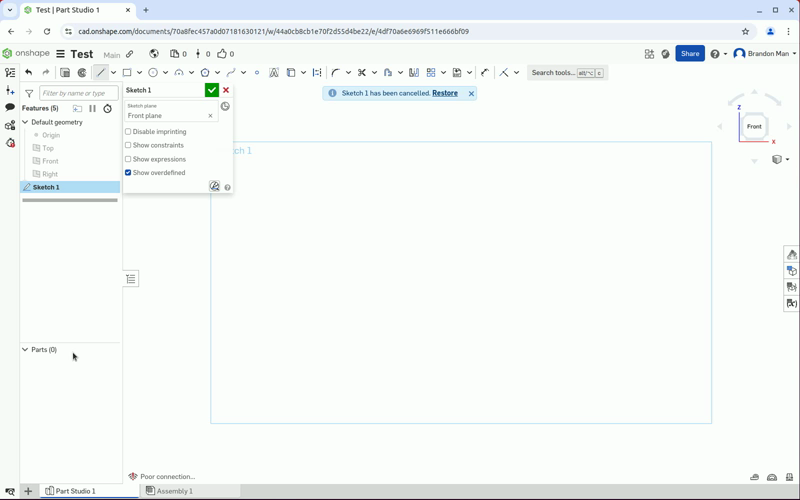
key_down(shift)
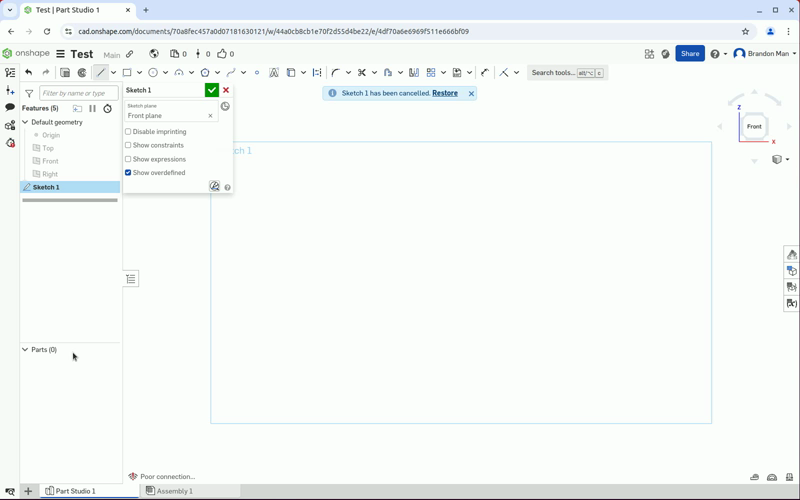
mouse_move(432, 321)
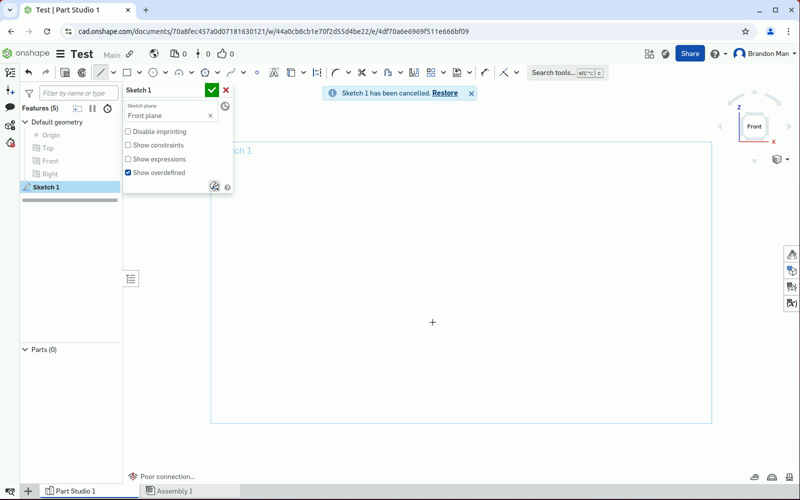
click(432, 321)
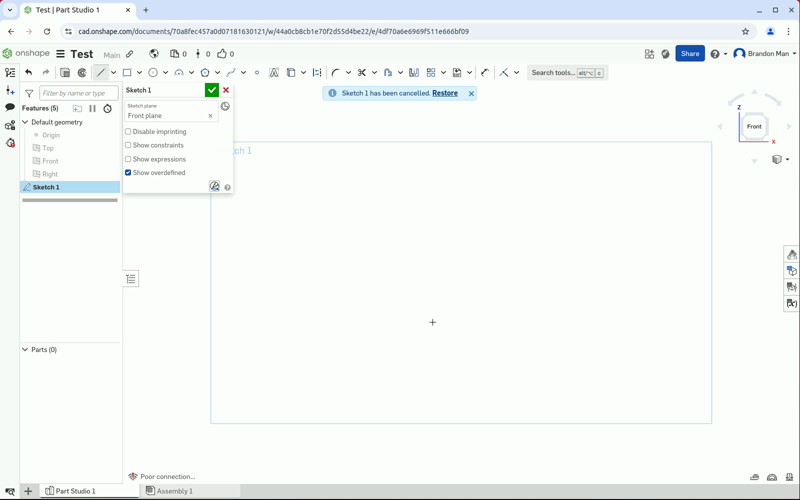
key_up(shift)
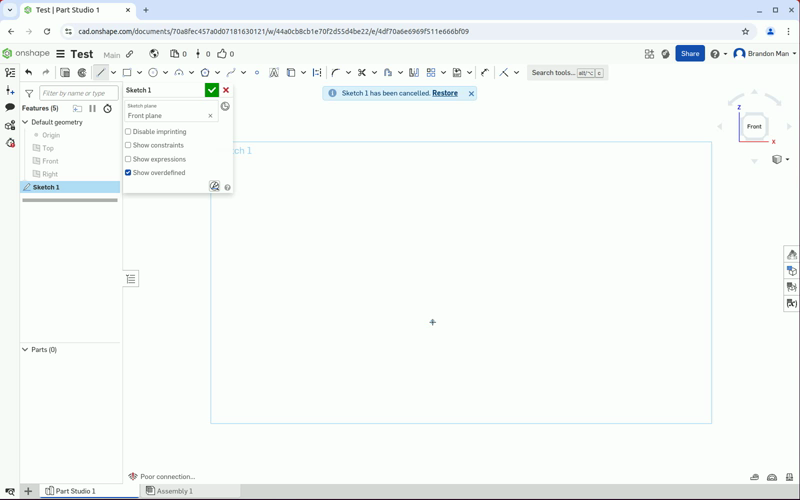
key_down(shift)
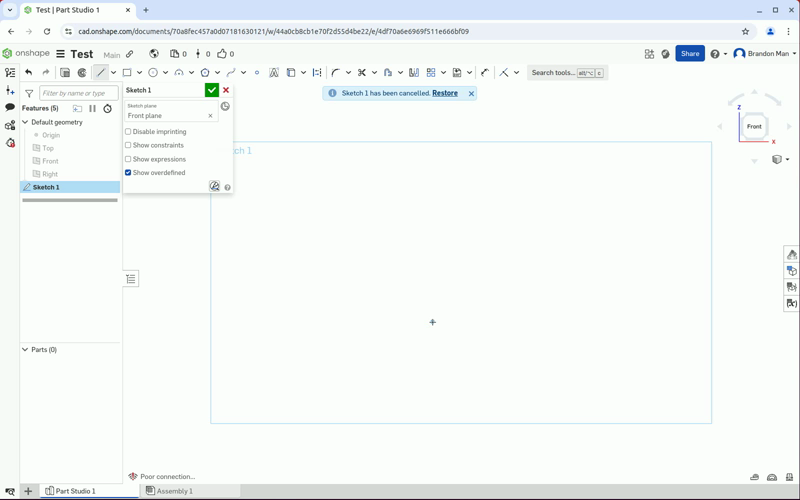
mouse_move(573, 321)
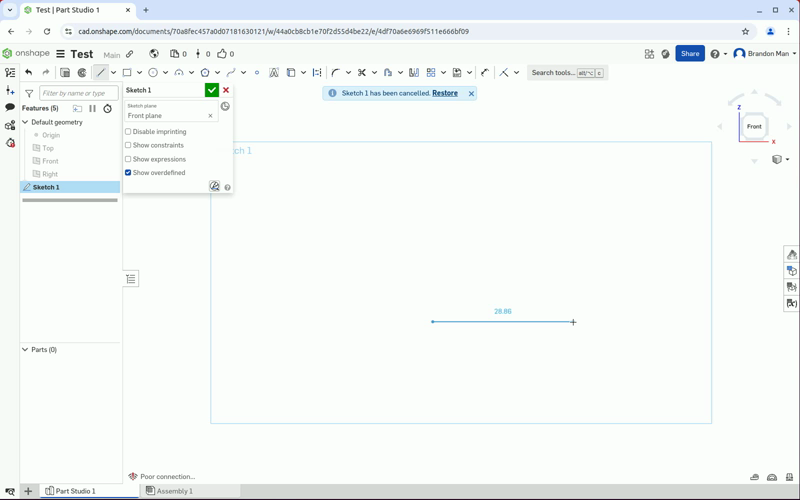
click(573, 321)
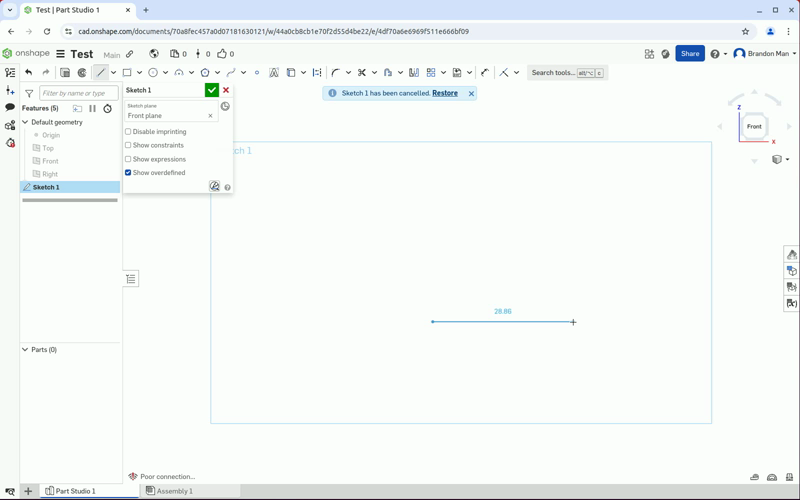
key_up(shift)
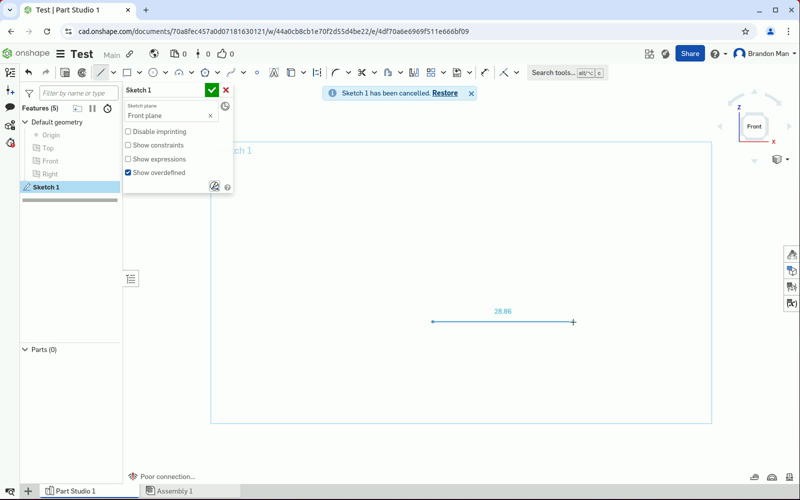
key_down(shift)
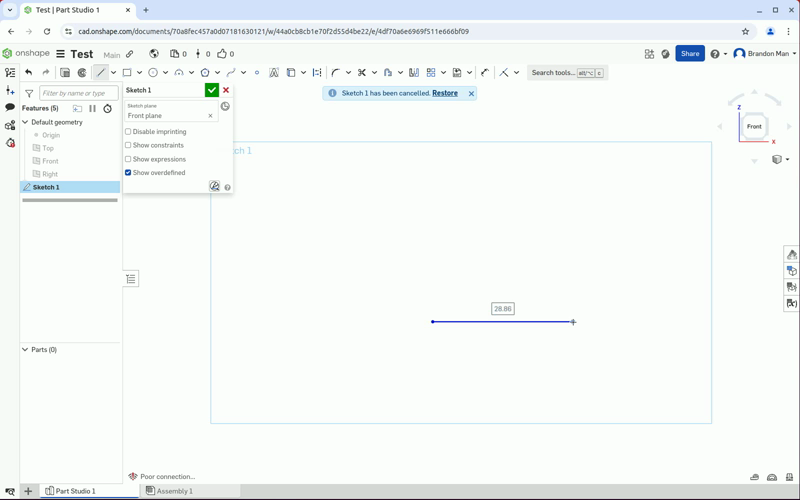
mouse_move(589, 321)
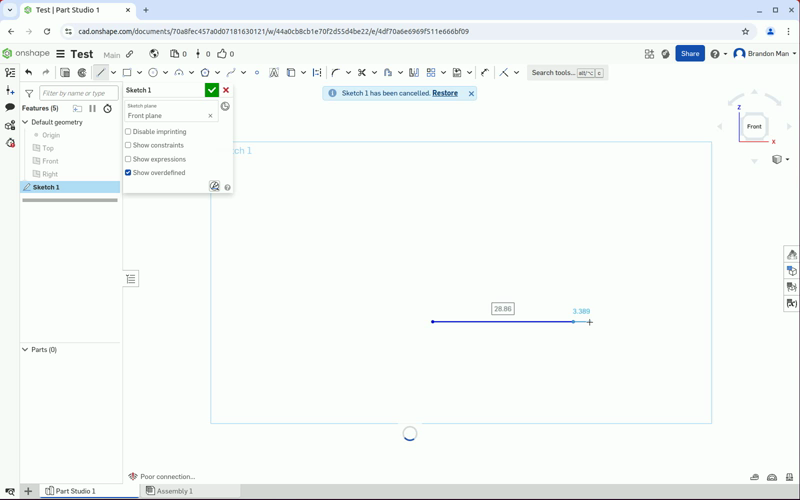
mouse_move(573, 286)
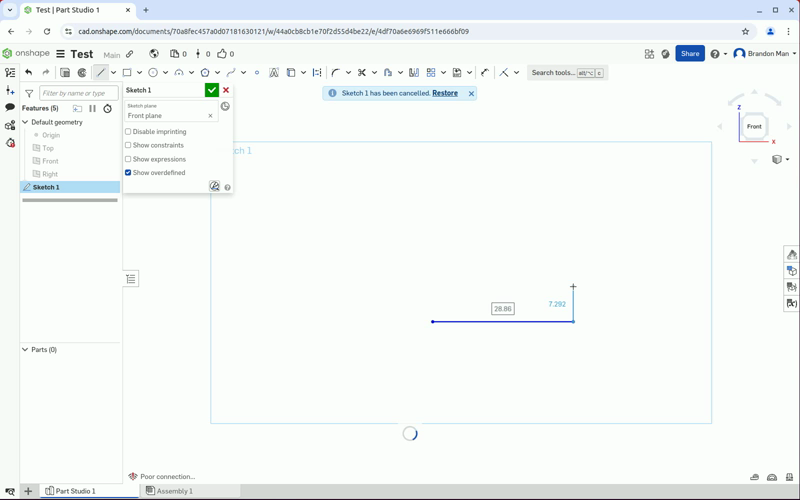
click(573, 286)
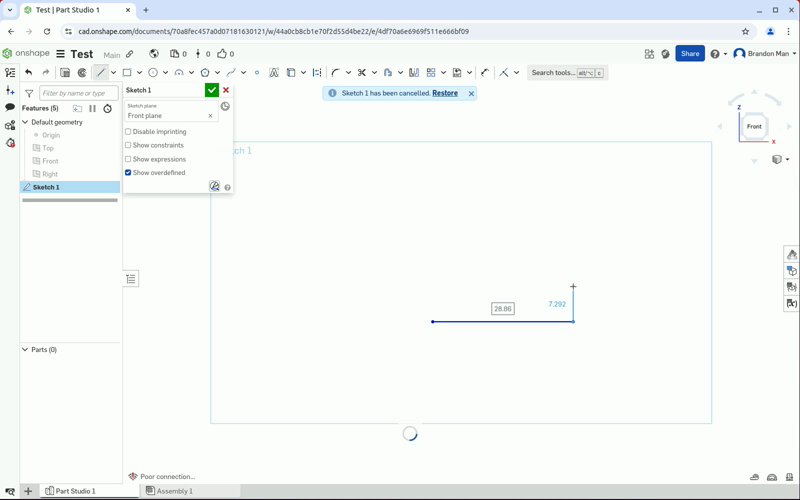
key_up(shift)
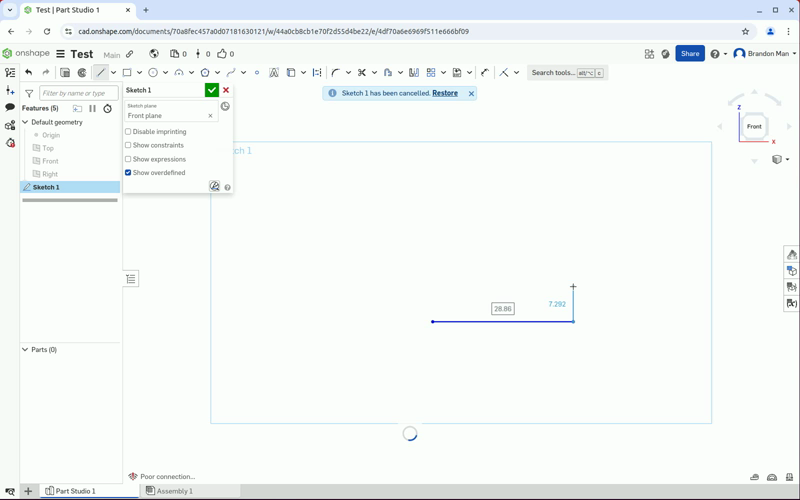
key_down(shift)
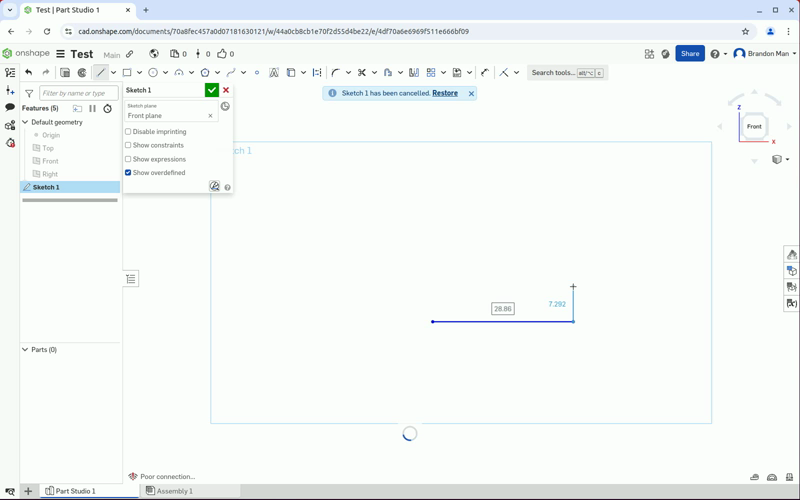
mouse_move(503, 286)
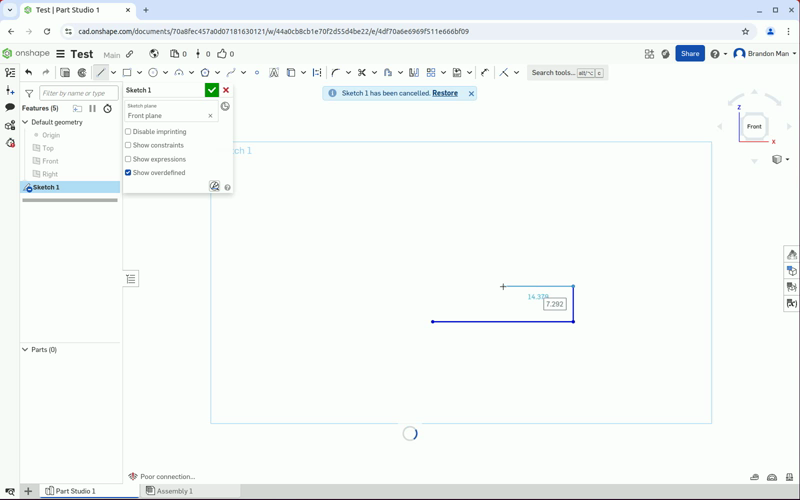
click(503, 286)
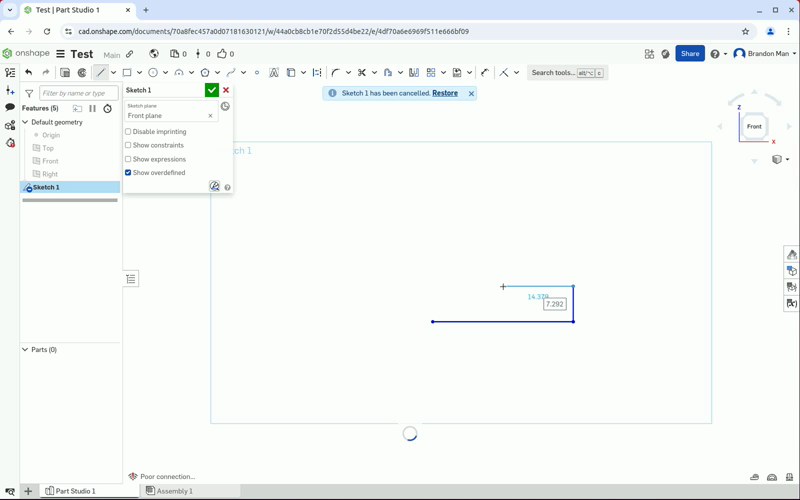
key_up(shift)
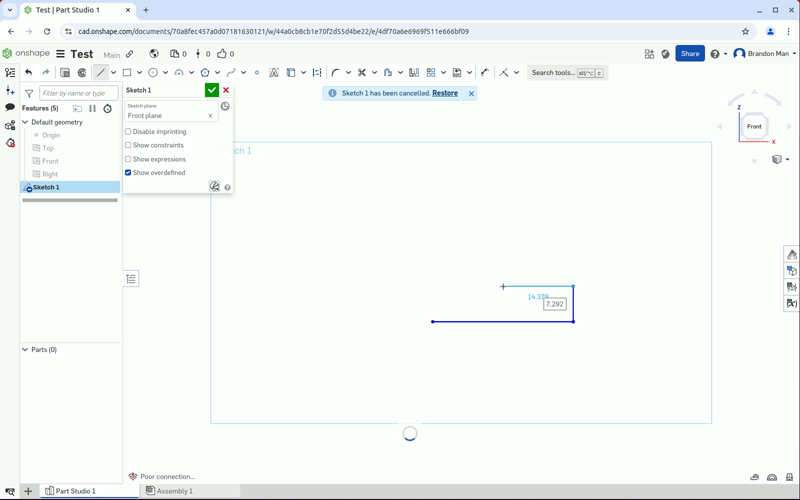
key_down(shift)
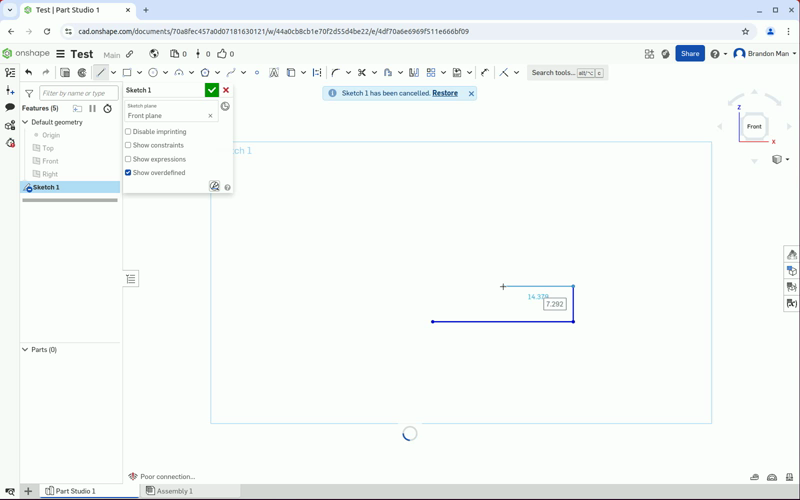
mouse_move(432, 286)
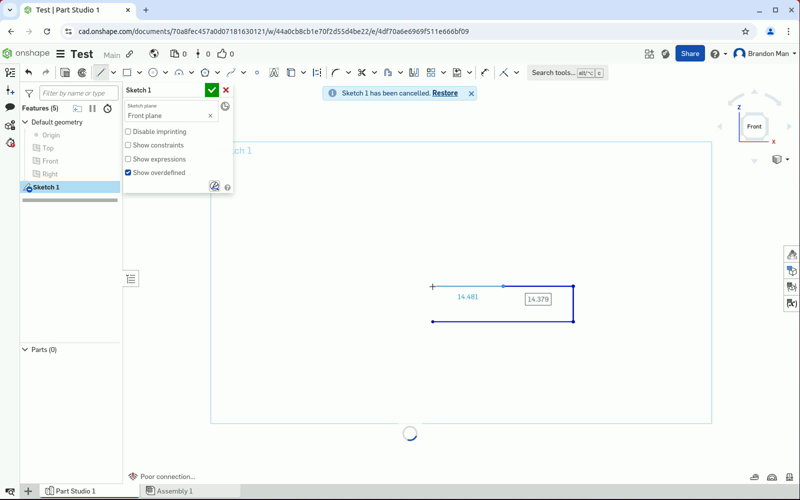
click(432, 286)
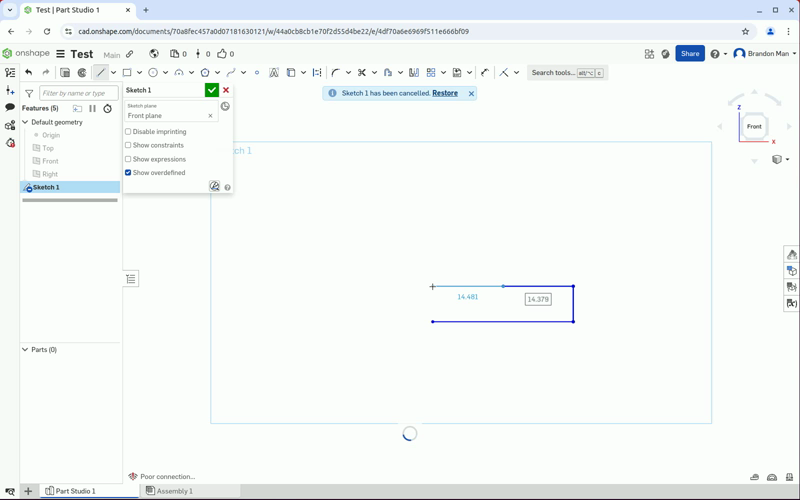
key_up(shift)
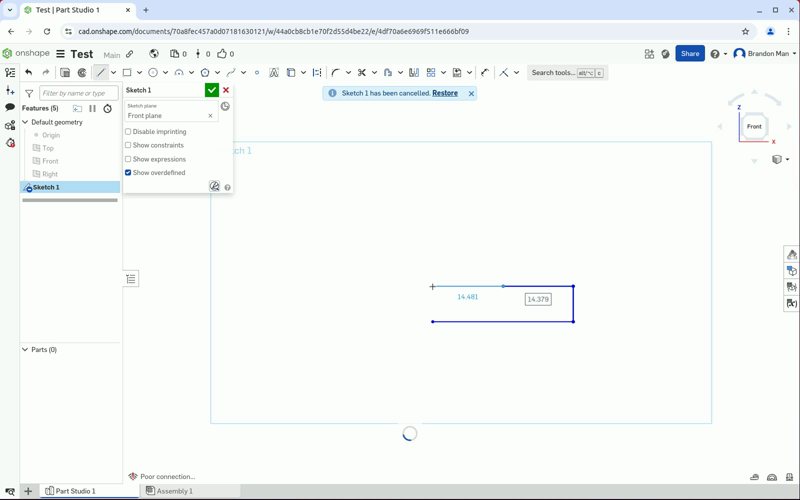
mouse_move(462, 286)
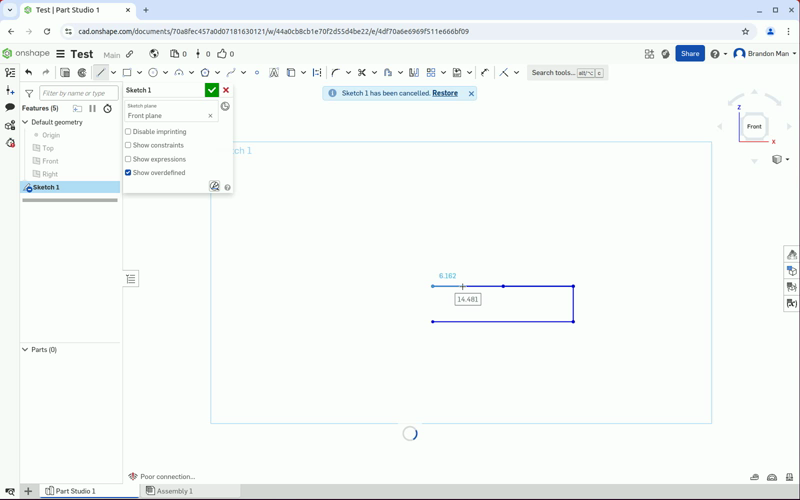
key_down(shift)
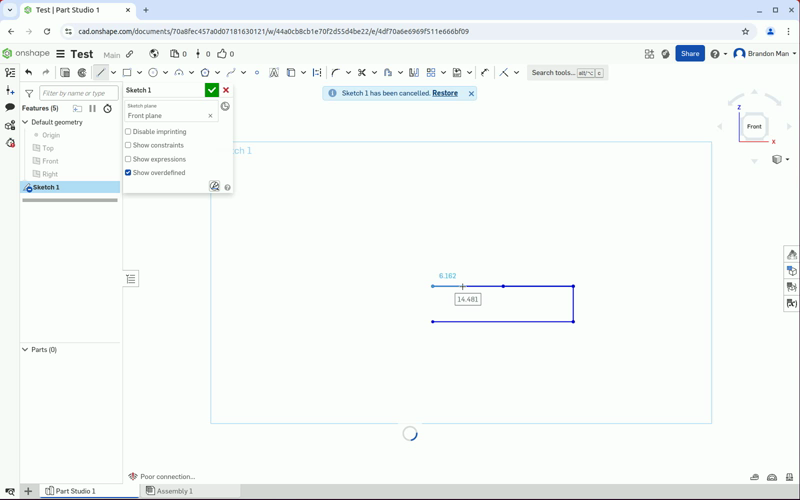
mouse_move(432, 321)
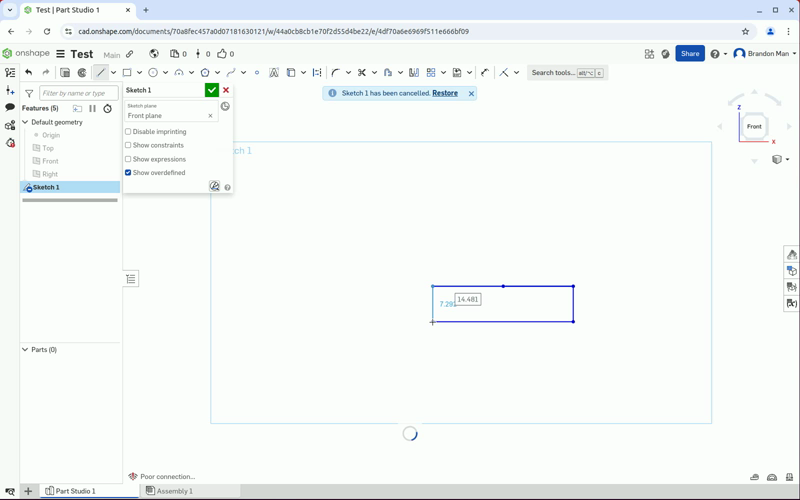
key_up(shift)
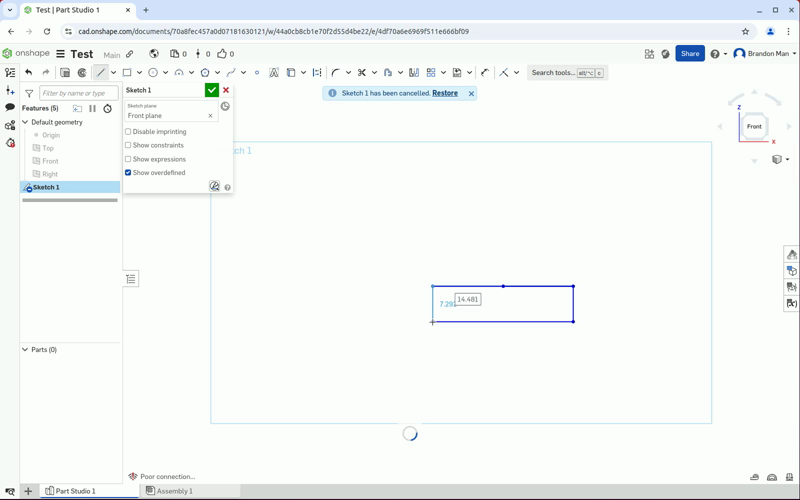
click(432, 321)
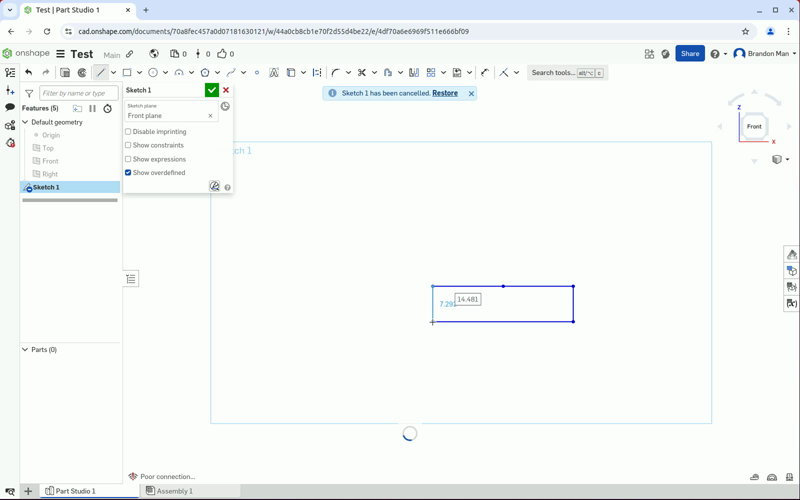
key(esc)
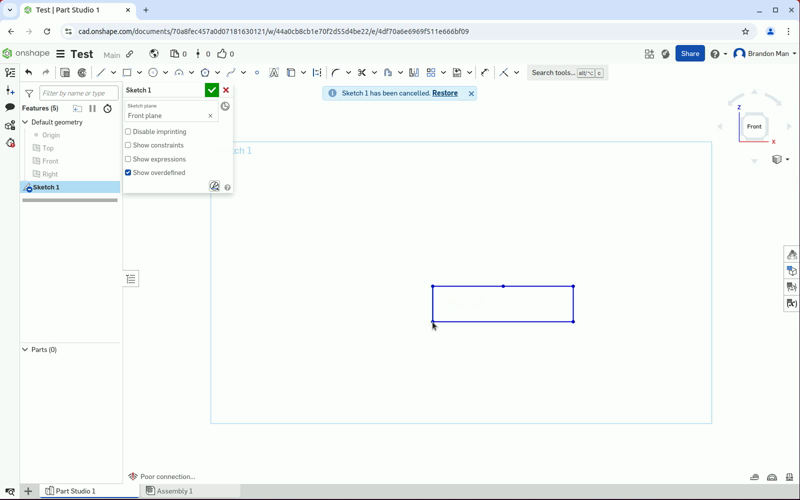
mouse_move(452, 291)
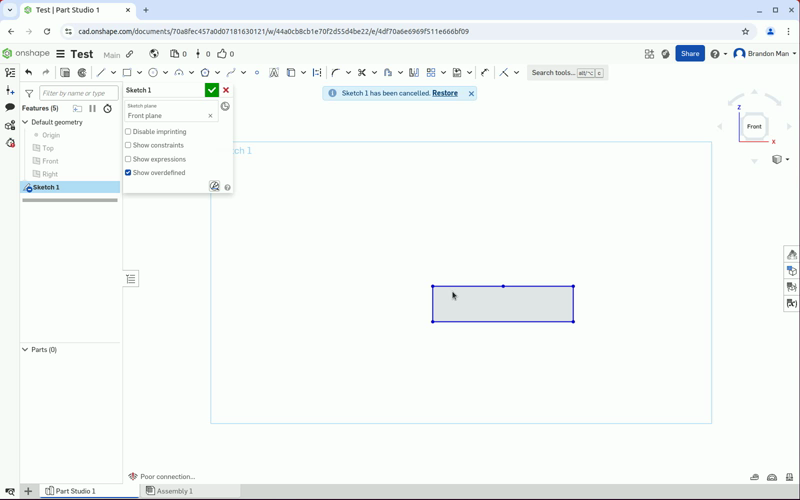
click(452, 291)
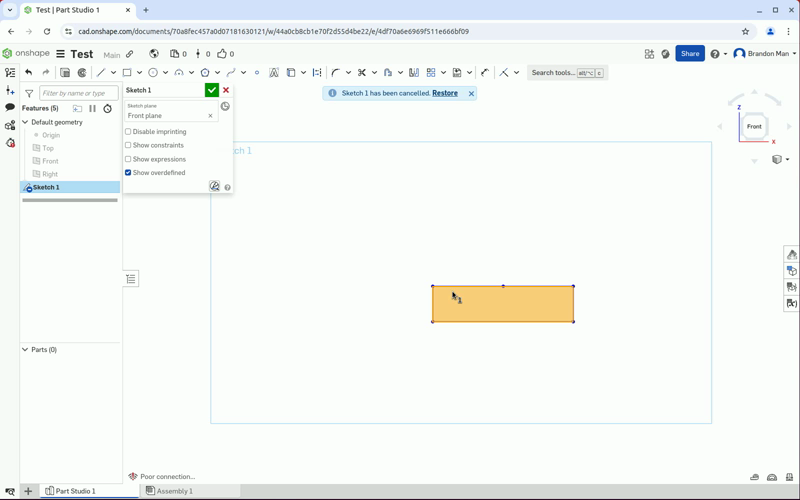
mouse_move(73, 352)
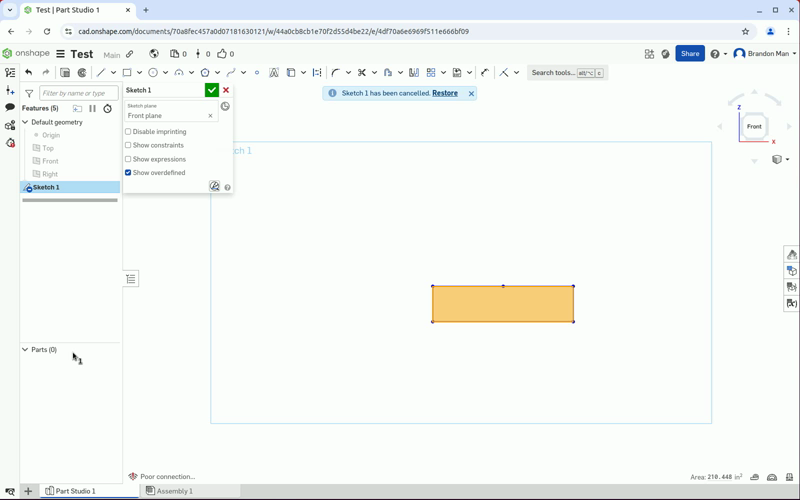
key(shift+y)
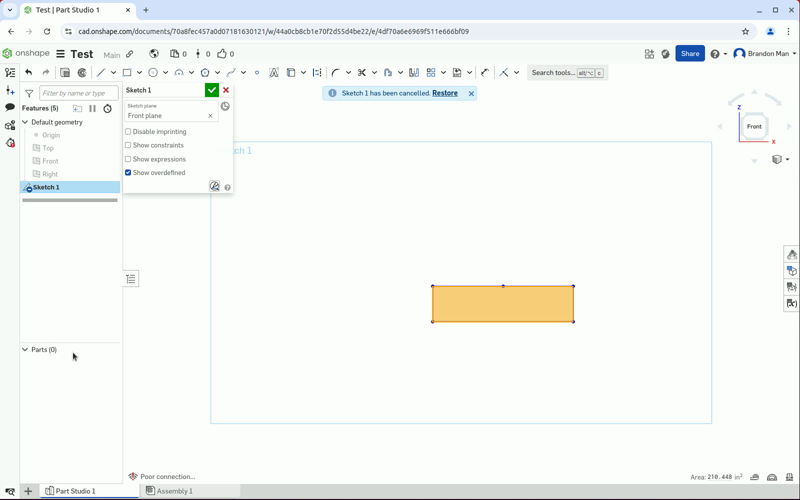
key(shift+e)
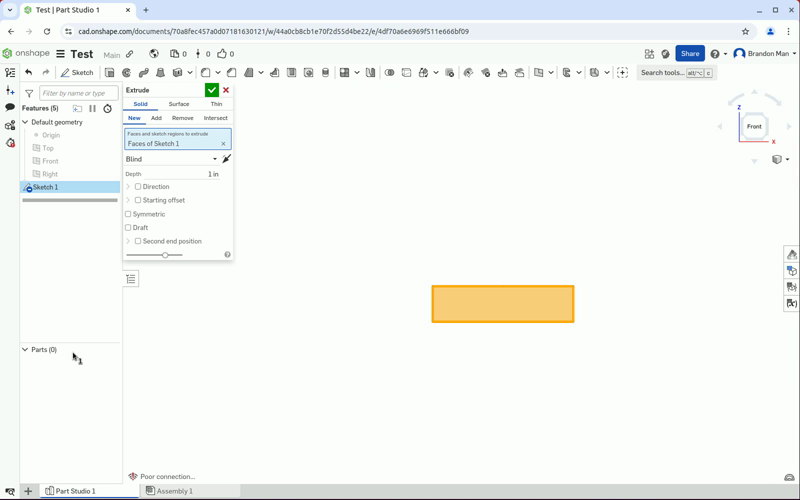
mouse_move(143, 106)
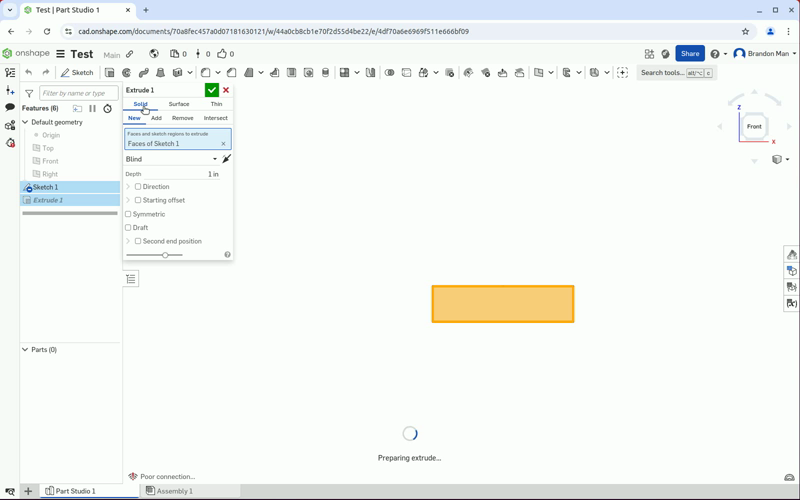
click(143, 106)
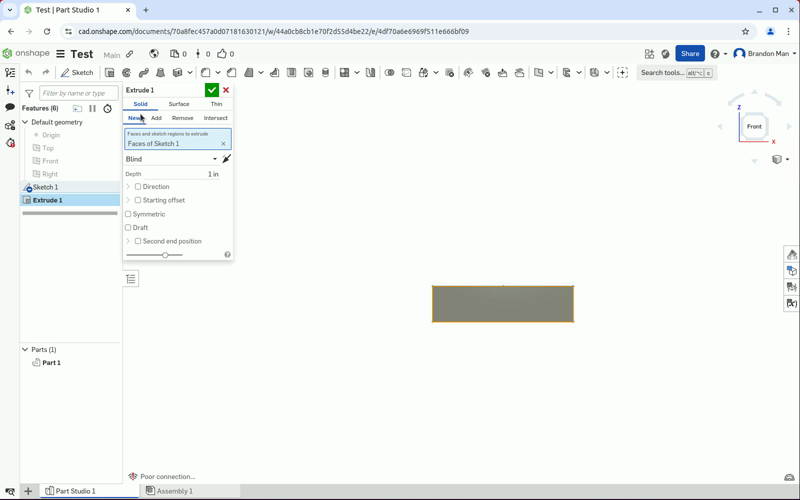
mouse_move(137, 120)
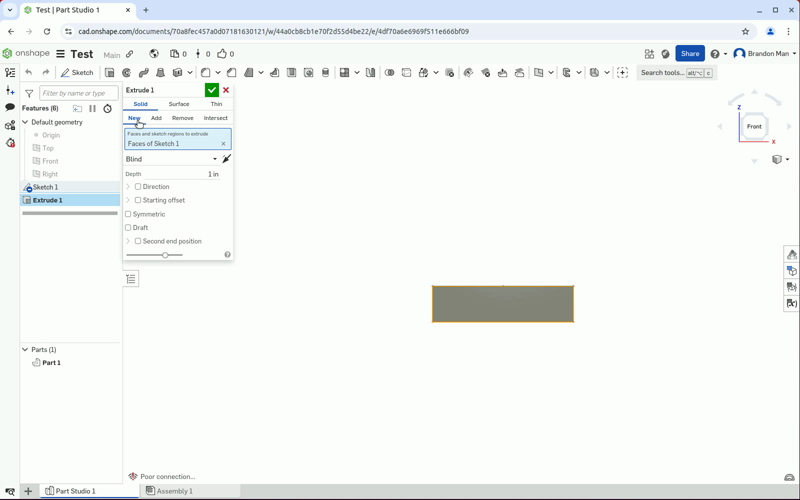
click(137, 120)
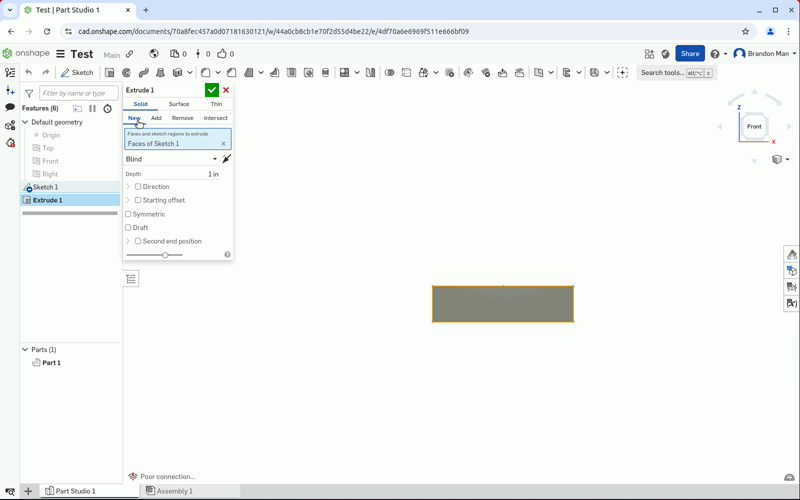
key(tab, 4)
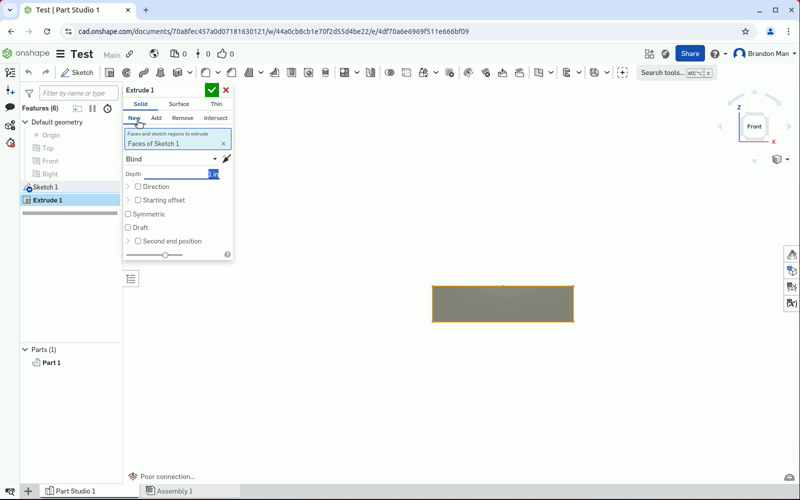
text(8.666)
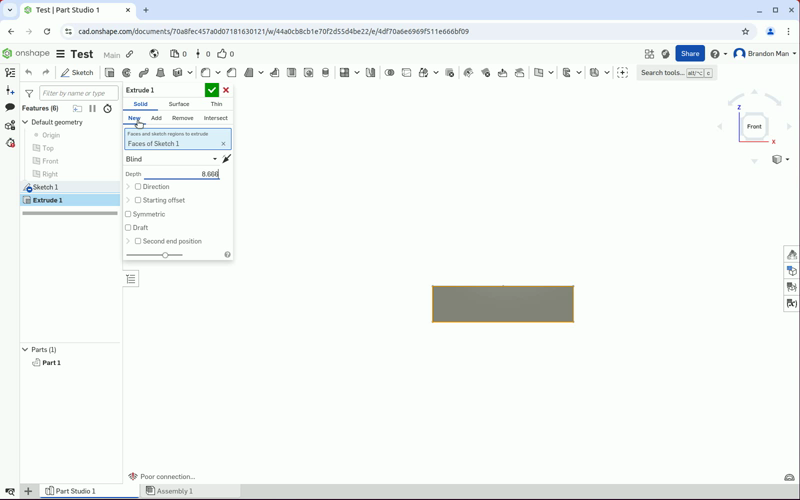
key(enter)
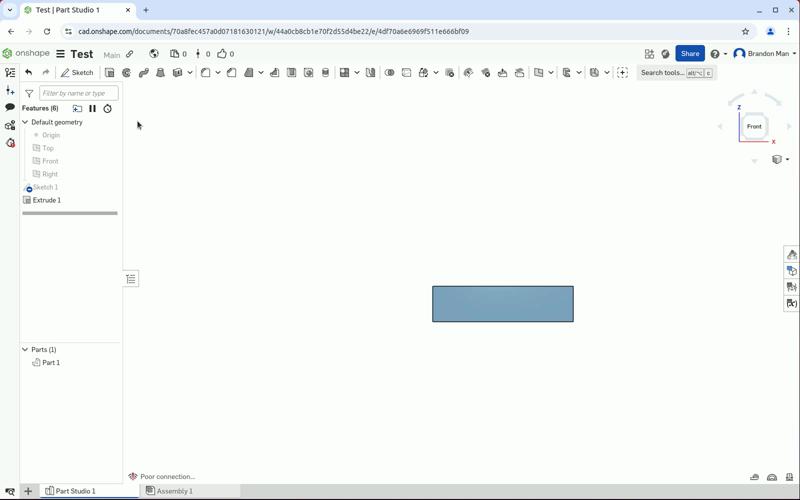
key(shift+h)
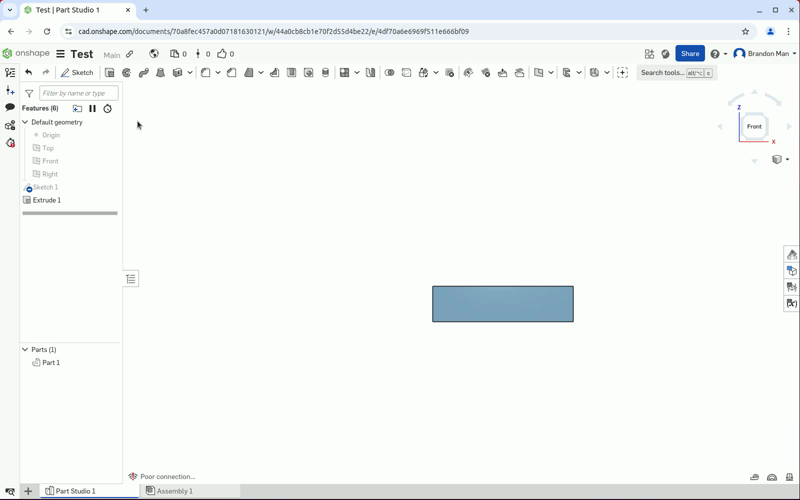
key(shift+h)
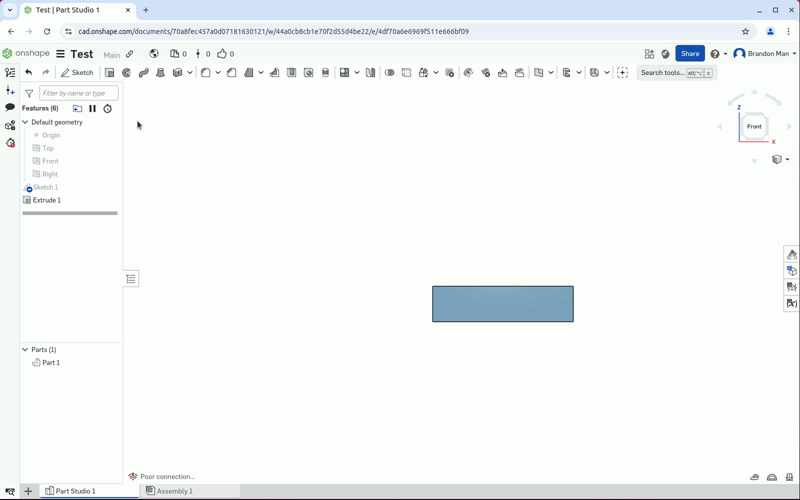
mouse_move(73, 189)
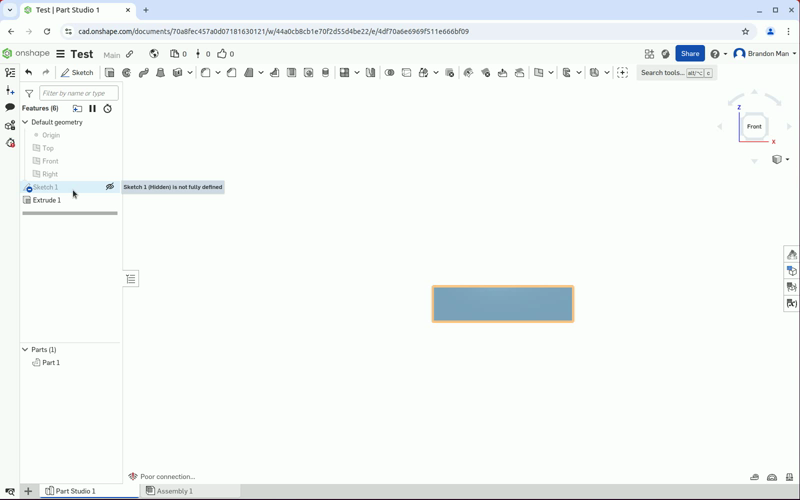
click(73, 189)
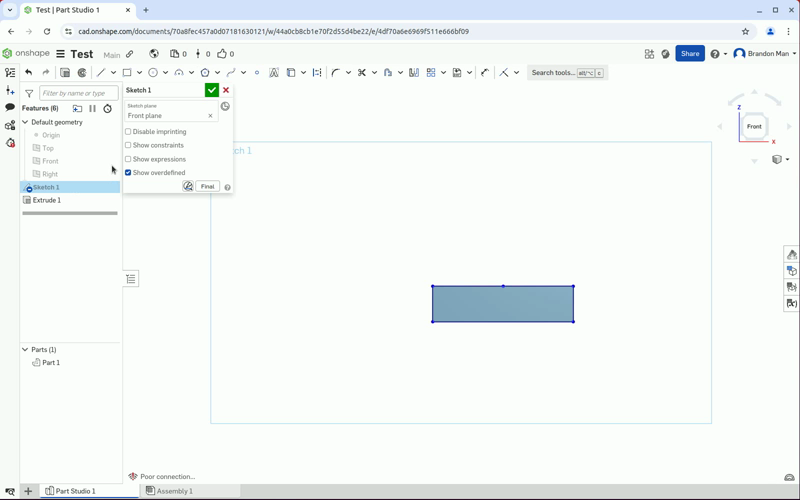
mouse_move(229, 92)
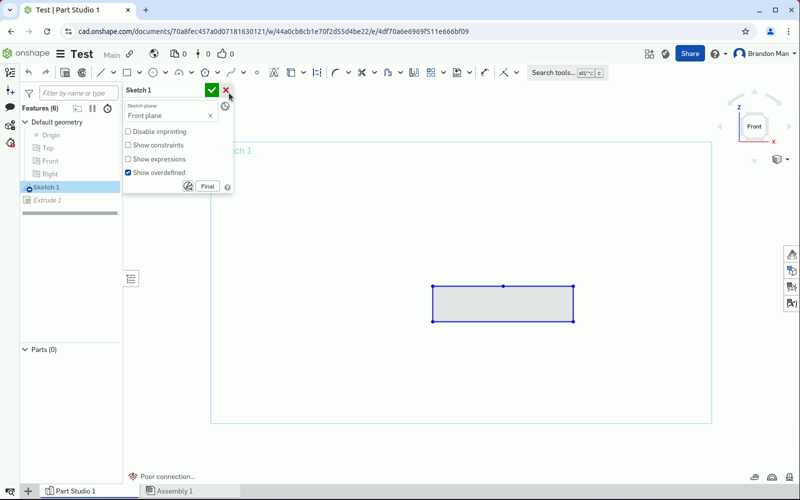
click(229, 92)
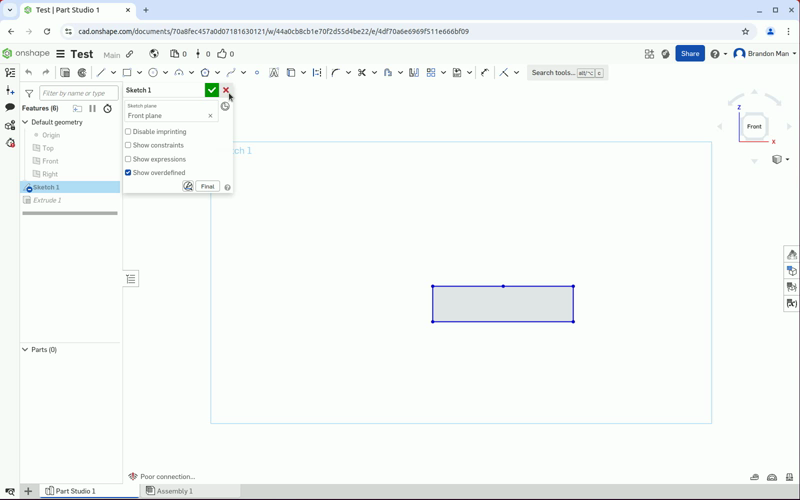
key(shift+s)
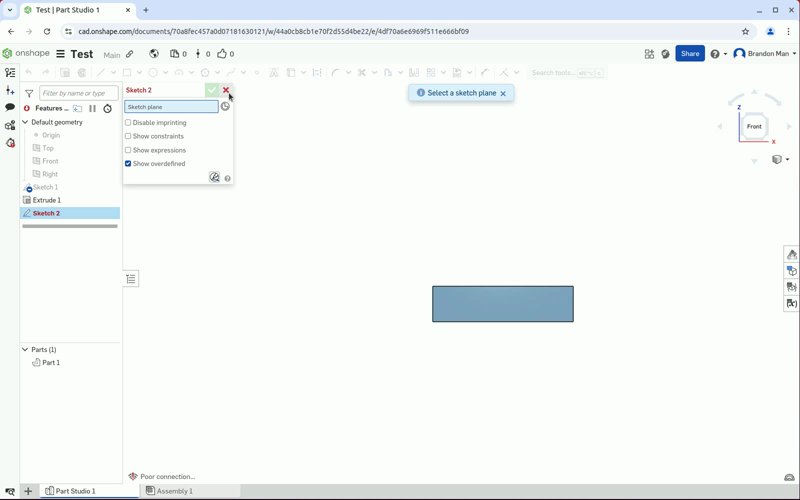
mouse_move(73, 163)
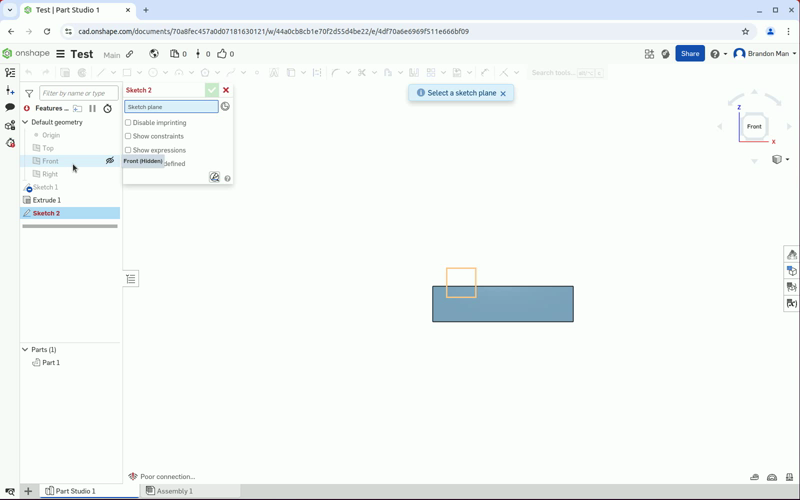
click(73, 163)
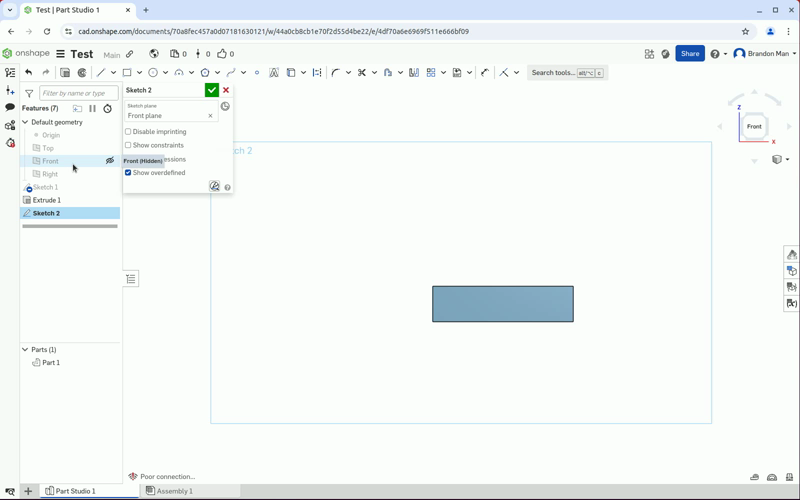
mouse_move(73, 352)
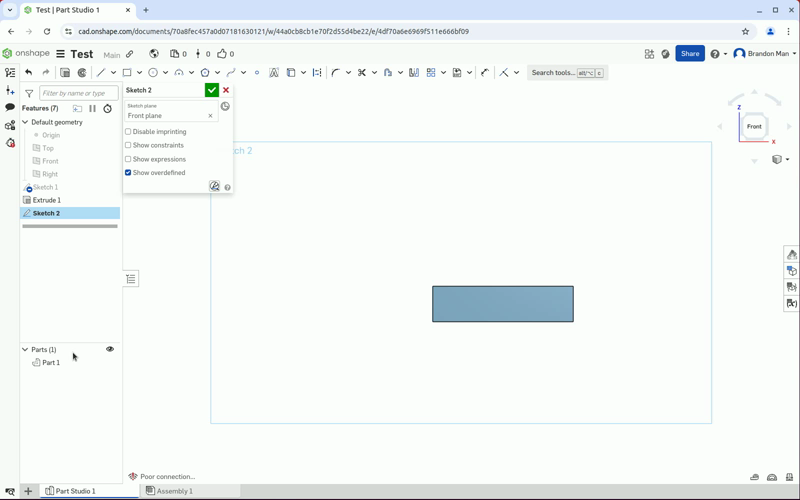
key(y)
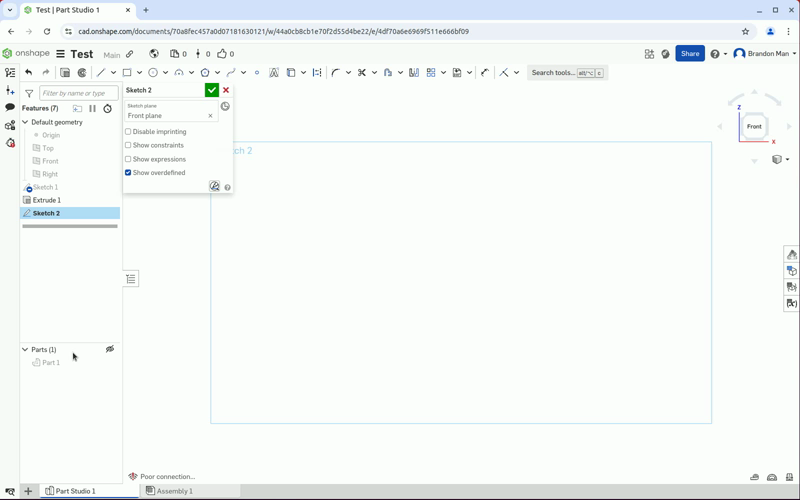
key(l)
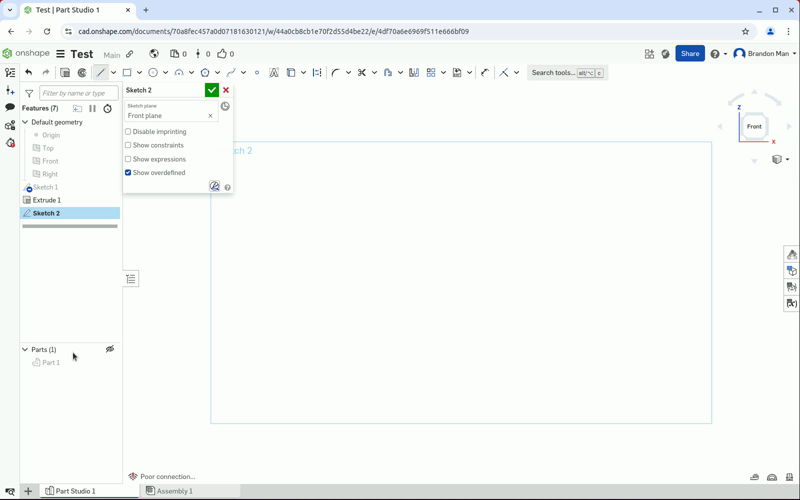
key_down(shift)
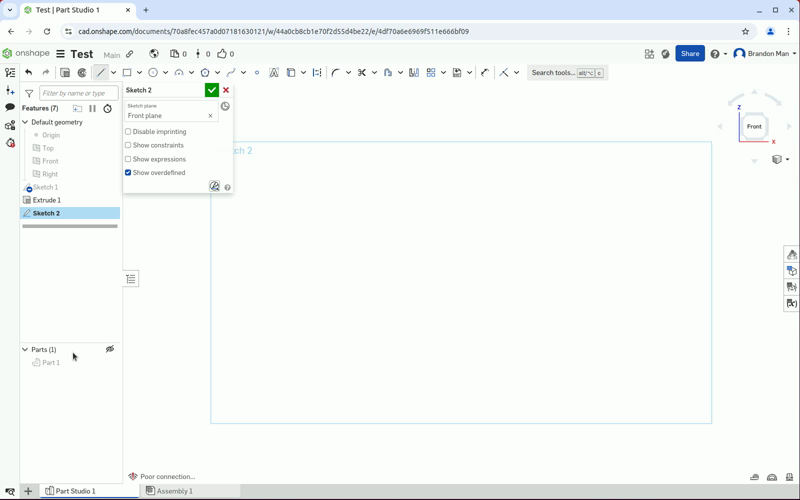
mouse_move(502, 286)
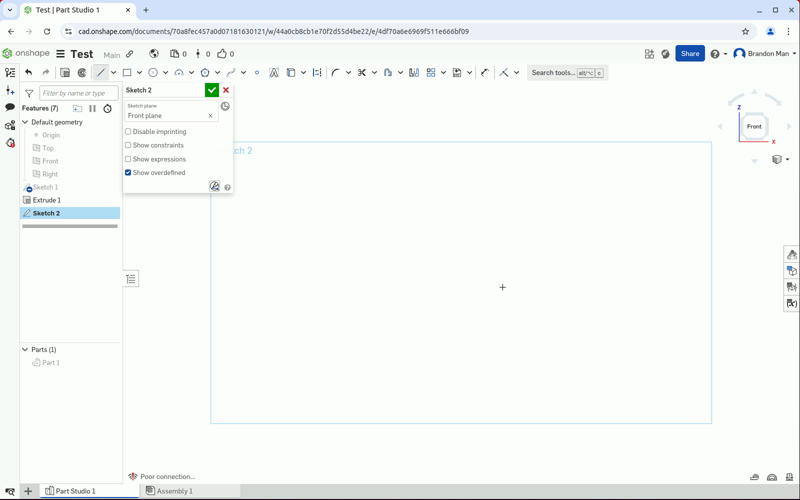
click(502, 286)
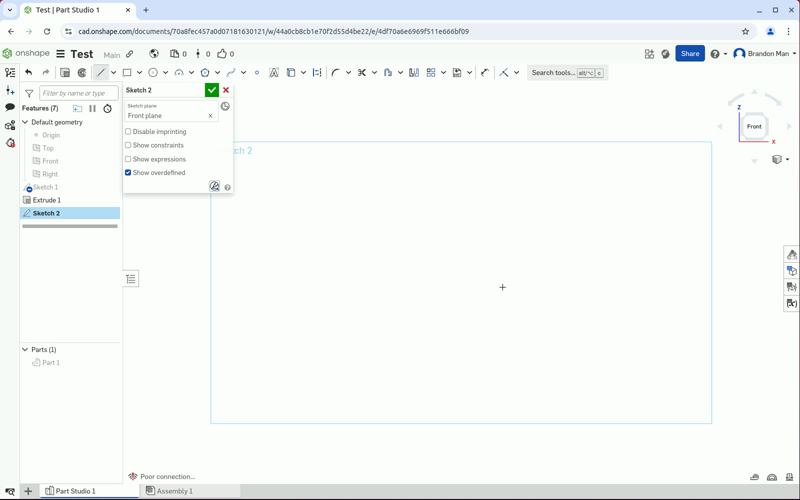
key_up(shift)
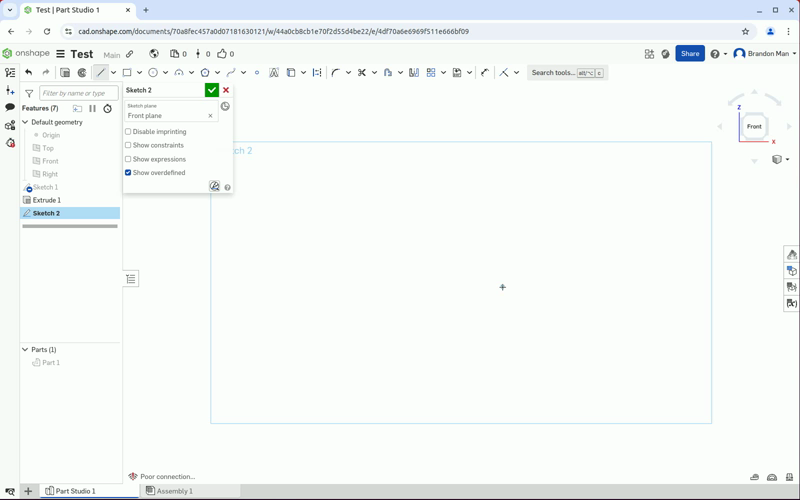
key_down(shift)
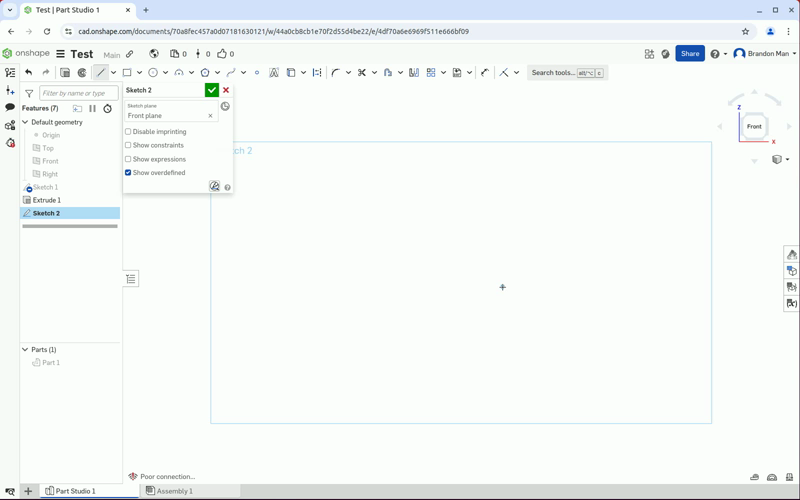
mouse_move(573, 286)
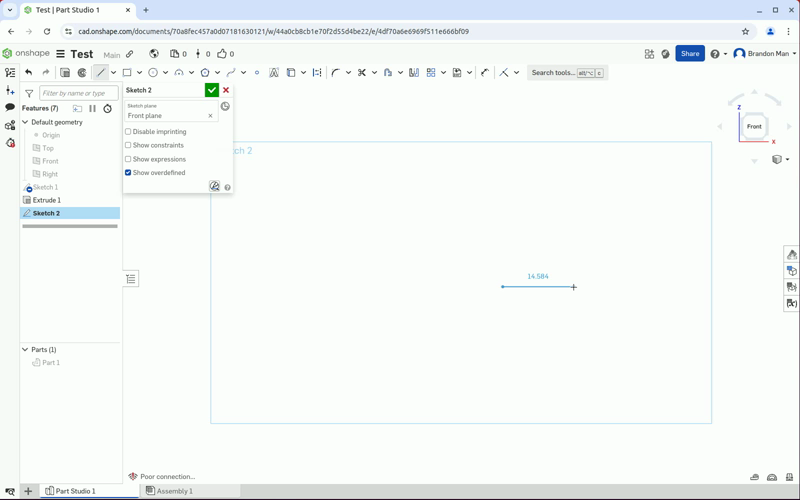
click(573, 286)
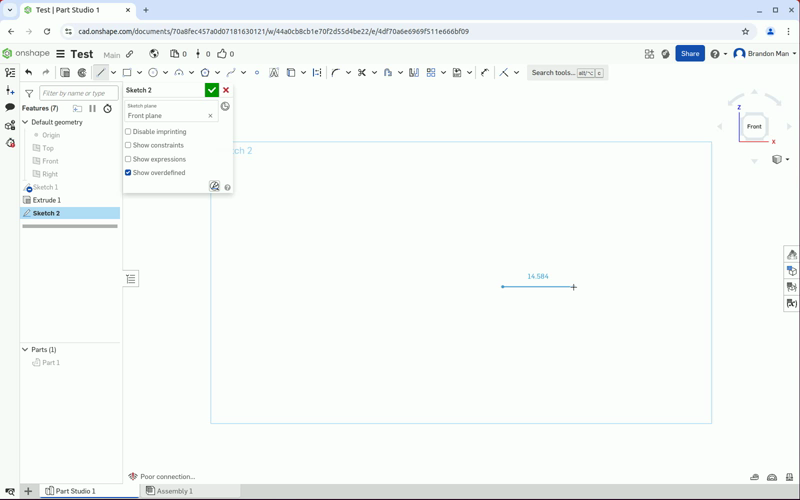
key_up(shift)
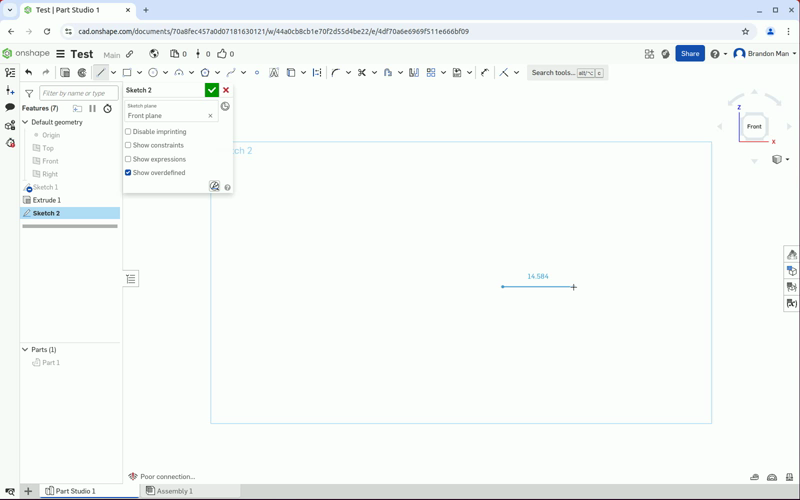
key_down(shift)
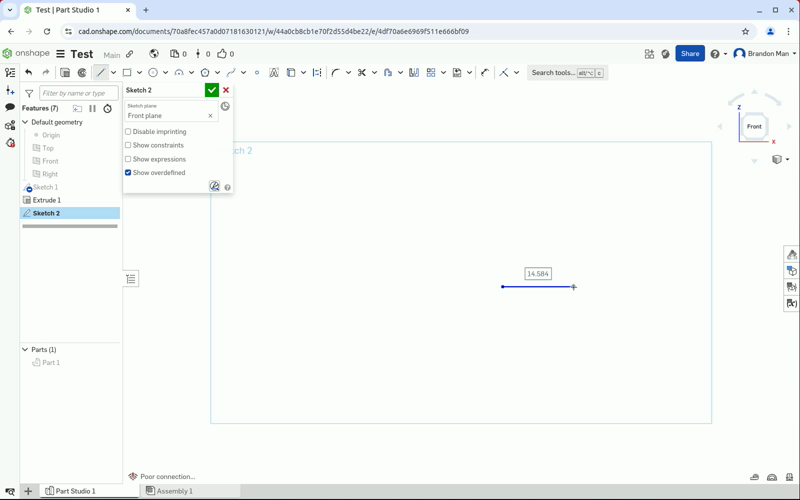
mouse_move(502, 250)
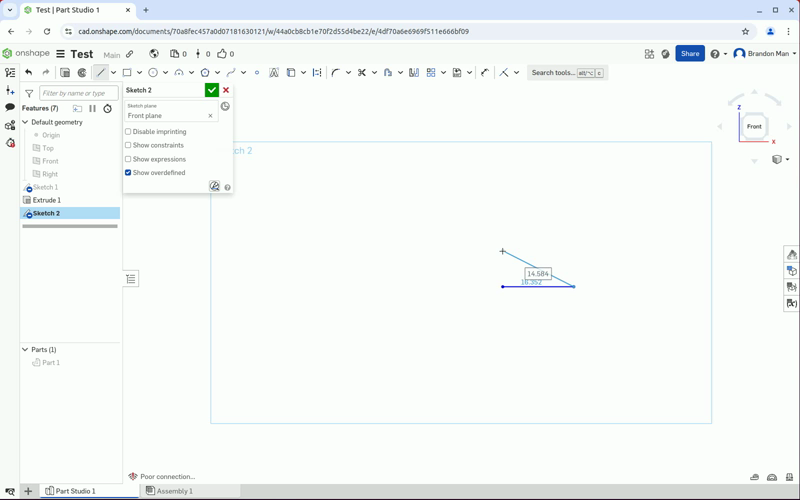
click(502, 250)
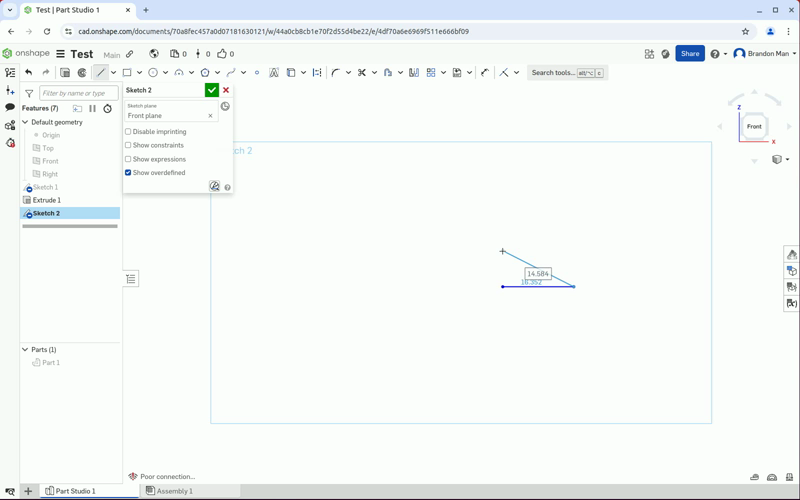
key_up(shift)
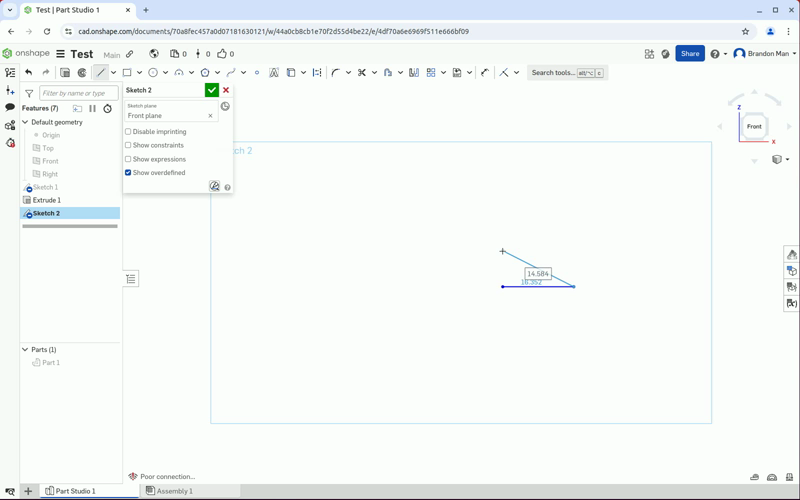
mouse_move(532, 250)
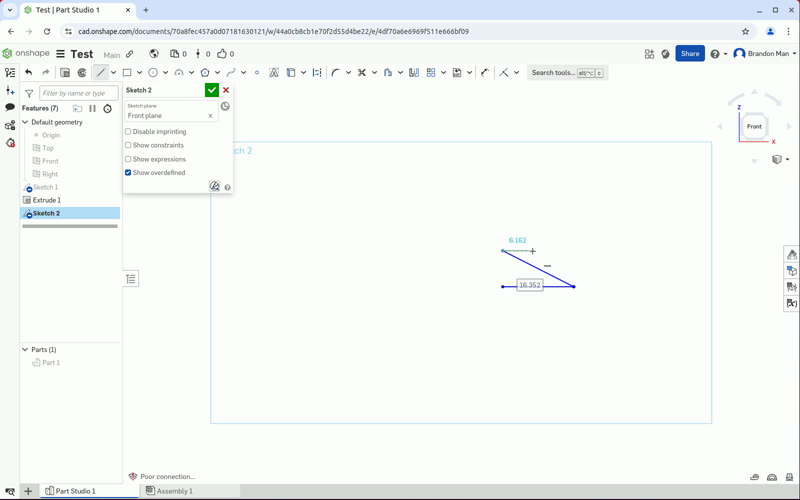
key_down(shift)
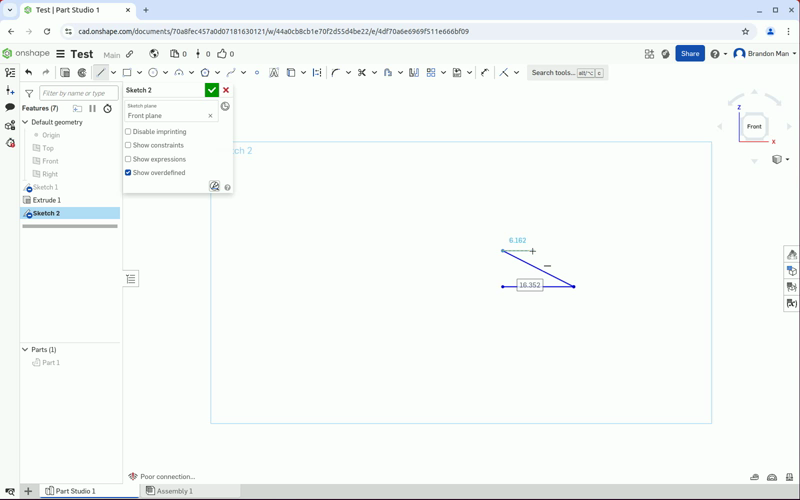
mouse_move(502, 286)
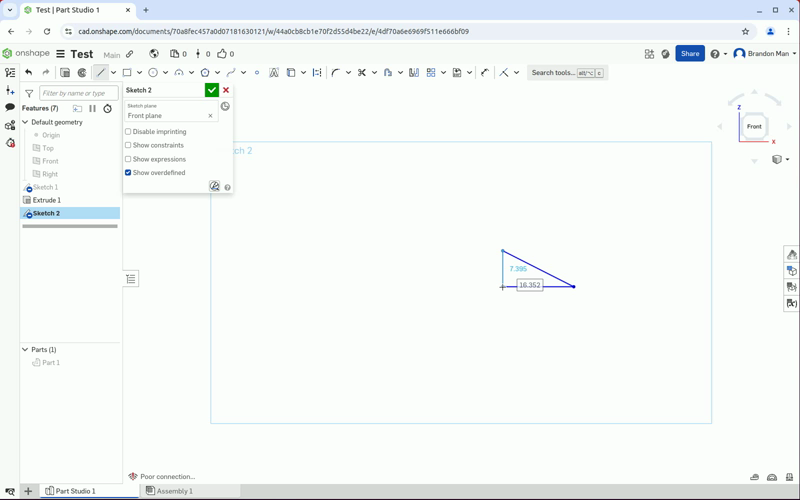
key_up(shift)
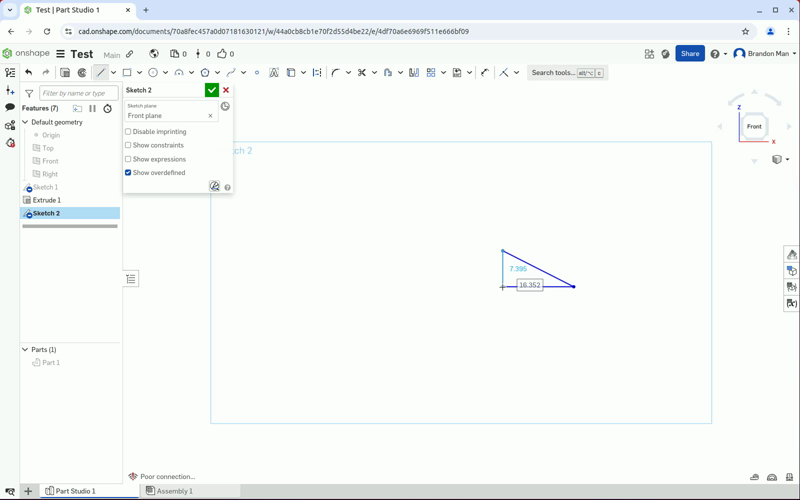
click(502, 286)
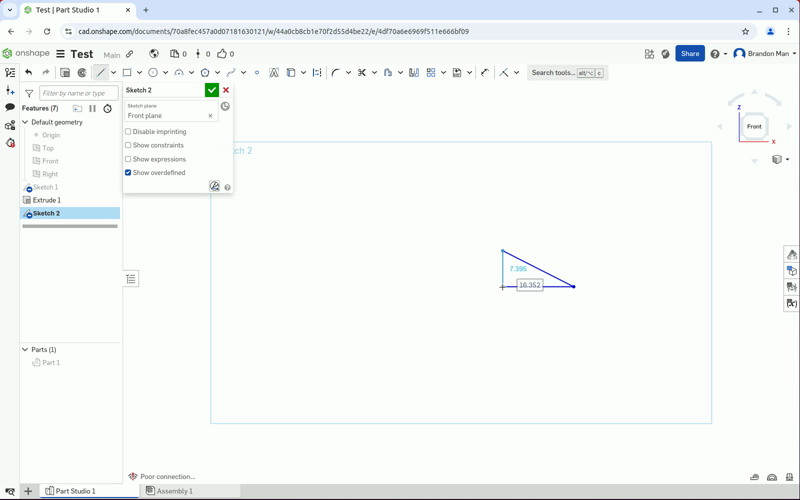
key(esc)
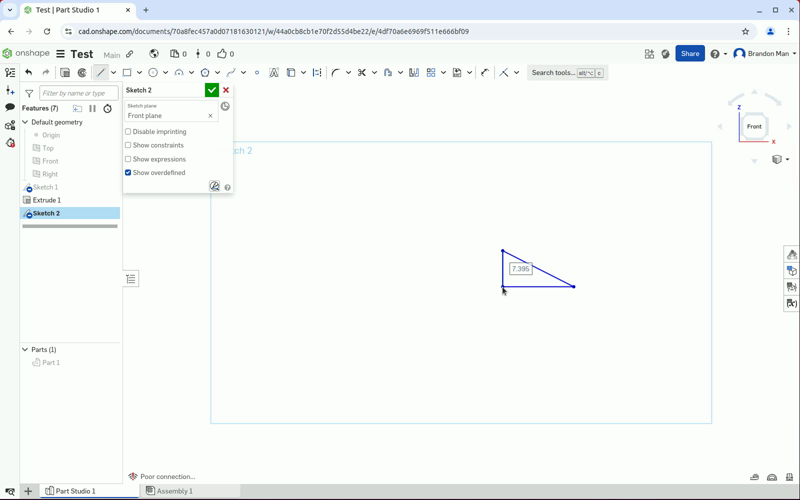
mouse_move(504, 264)
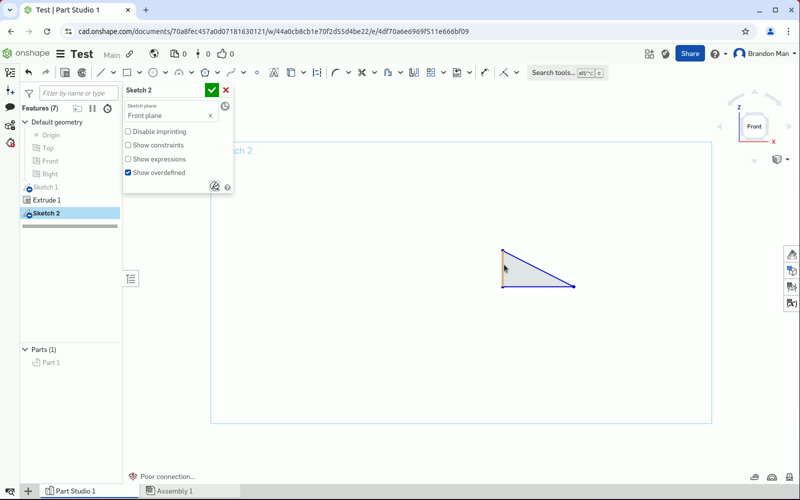
scroll(6)
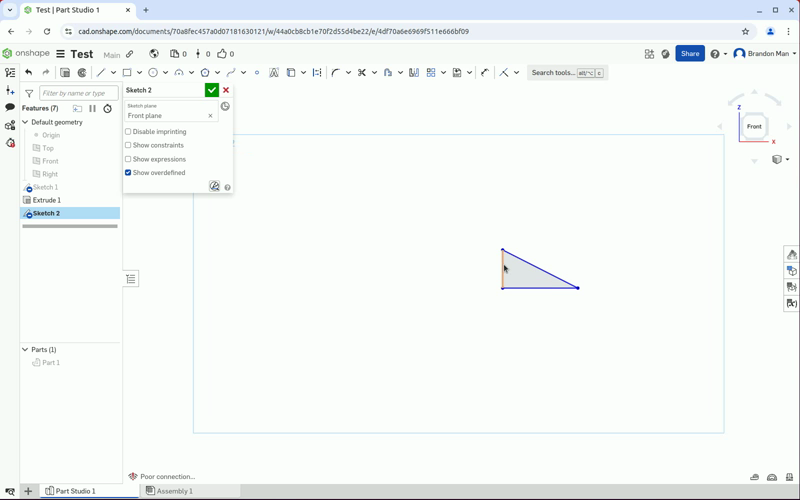
scroll(6)
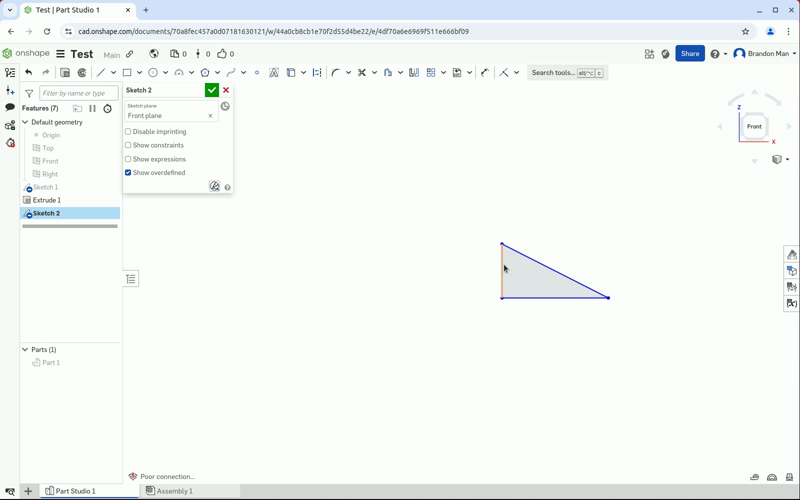
scroll(6)
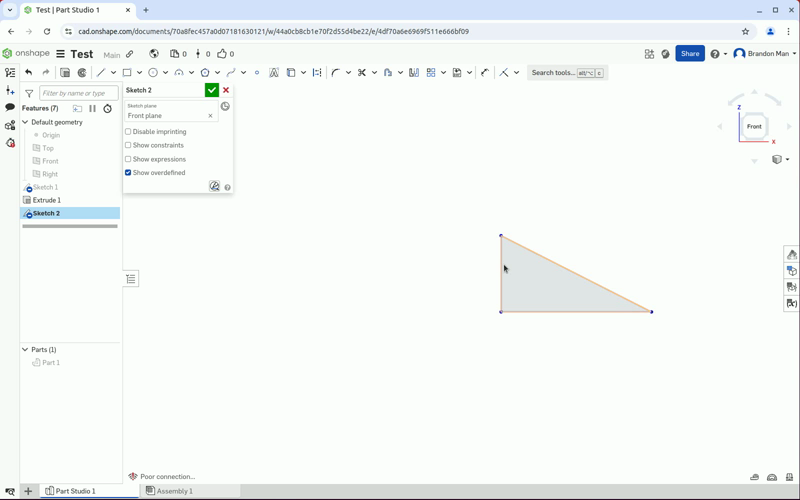
scroll(6)
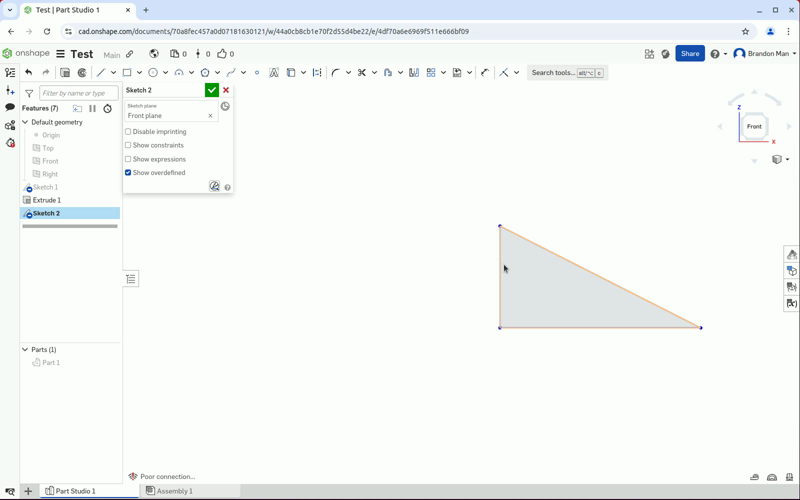
scroll(6)
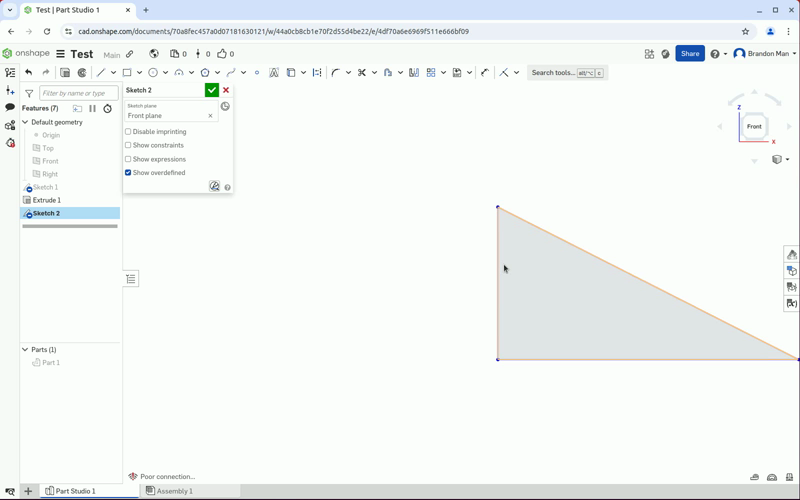
scroll(6)
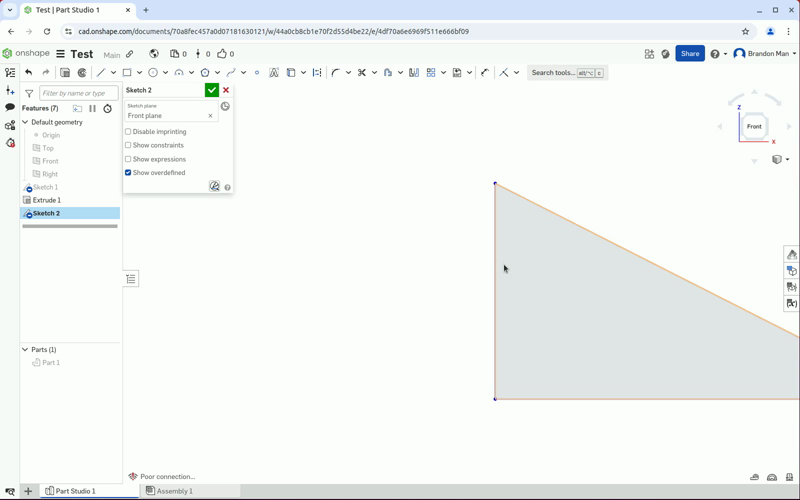
scroll(6)
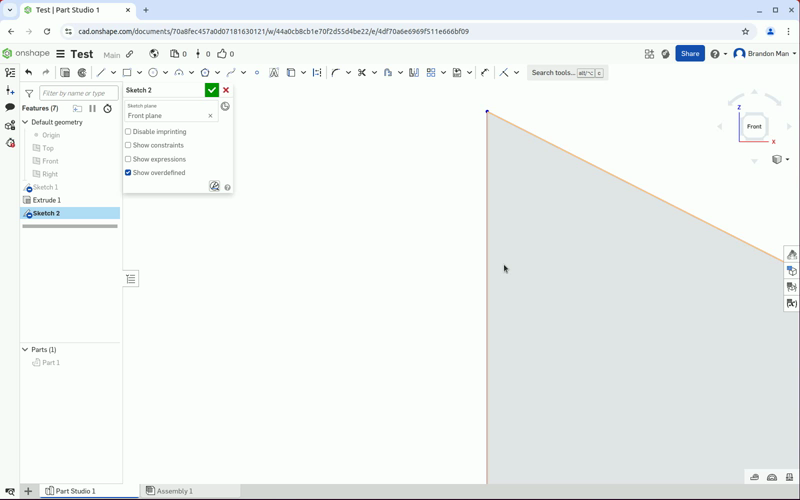
click(504, 264)
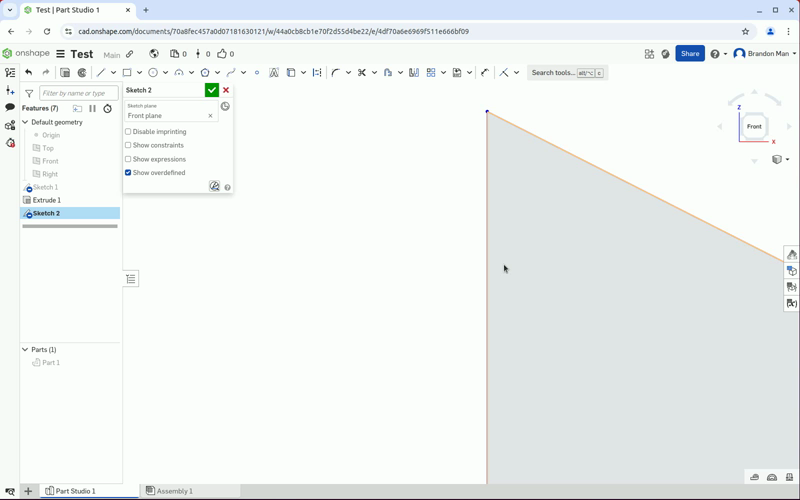
scroll(-6)
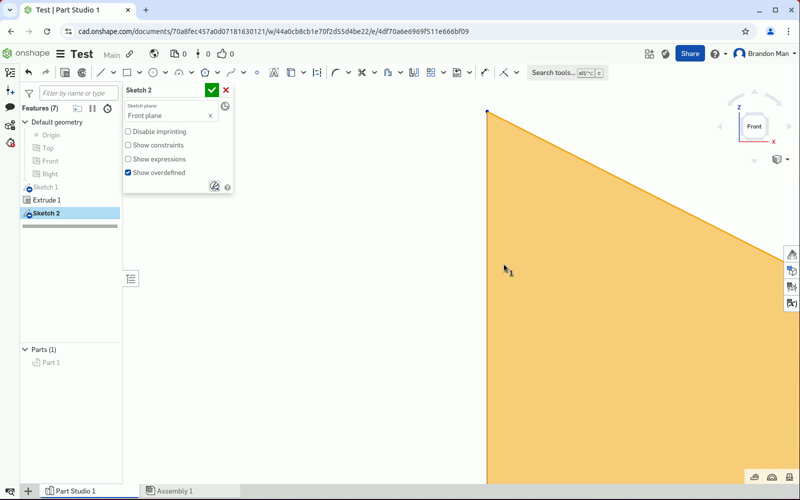
scroll(-6)
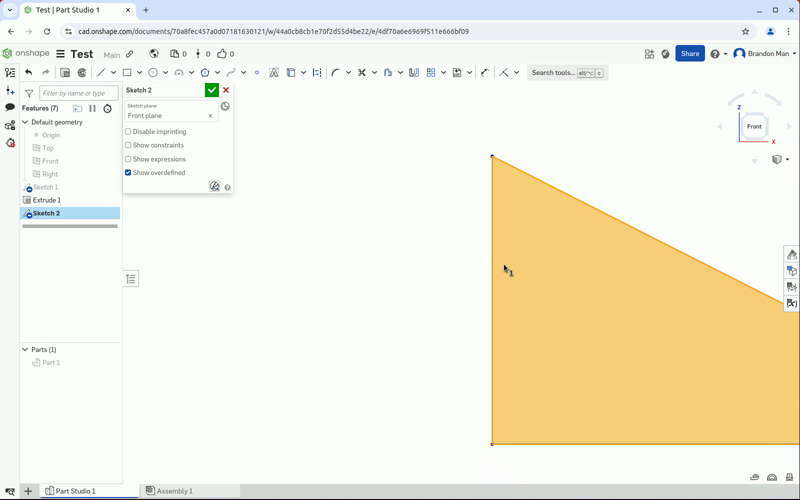
scroll(-6)
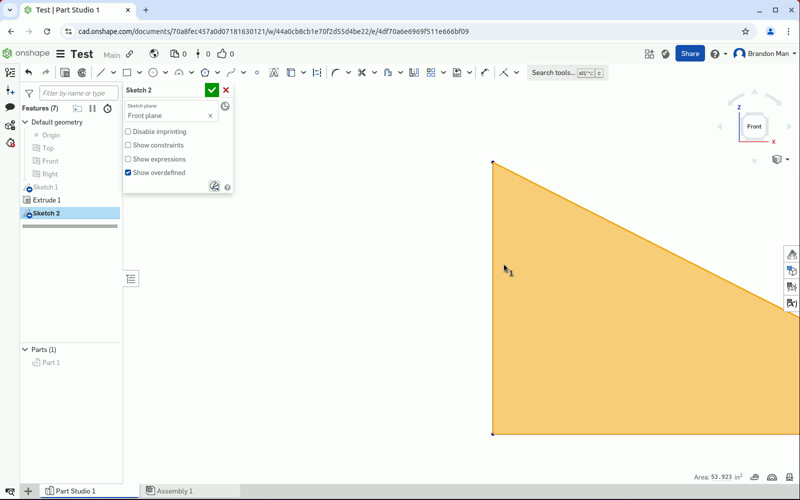
scroll(-6)
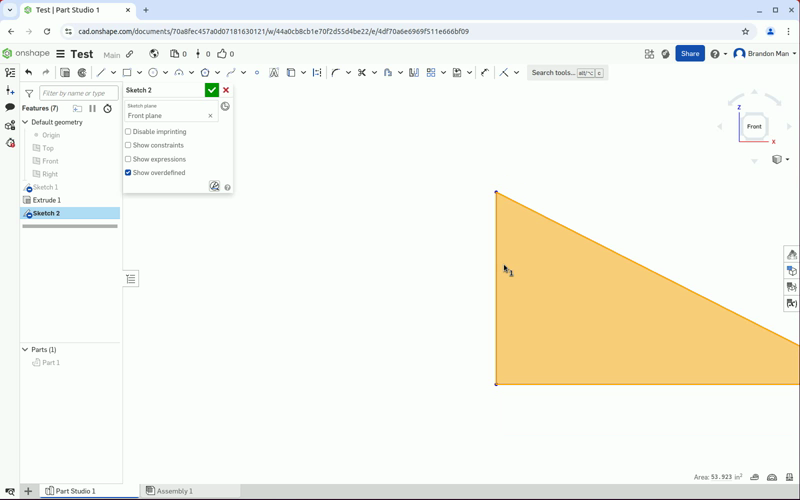
scroll(-6)
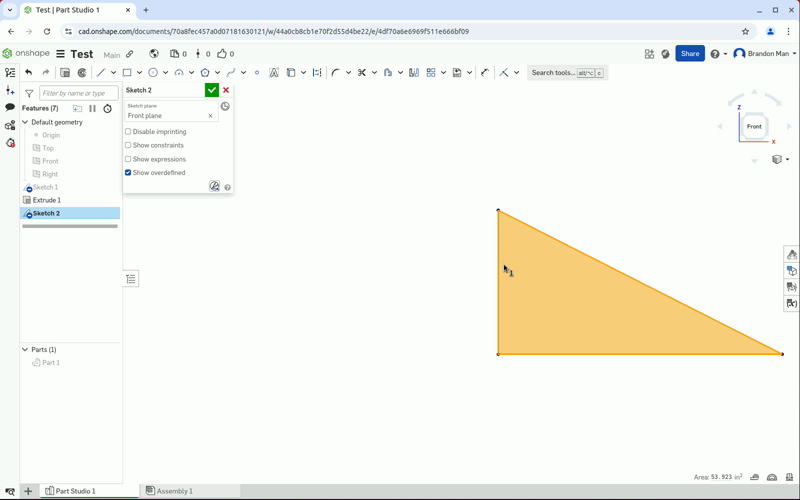
scroll(-6)
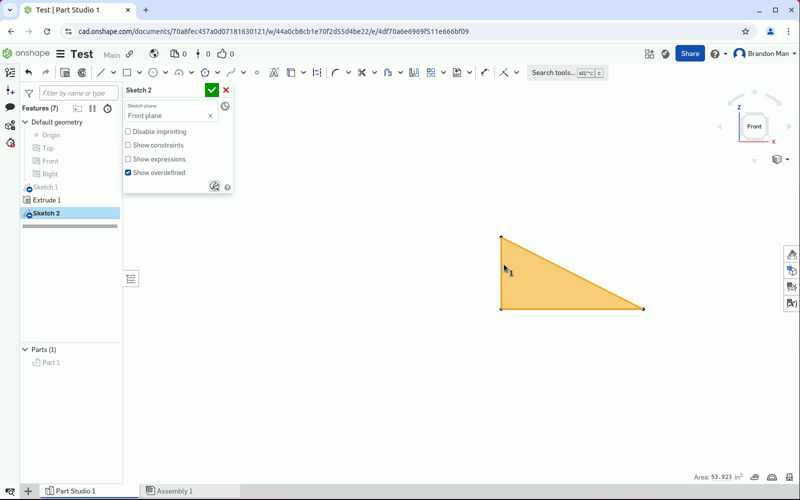
scroll(-6)
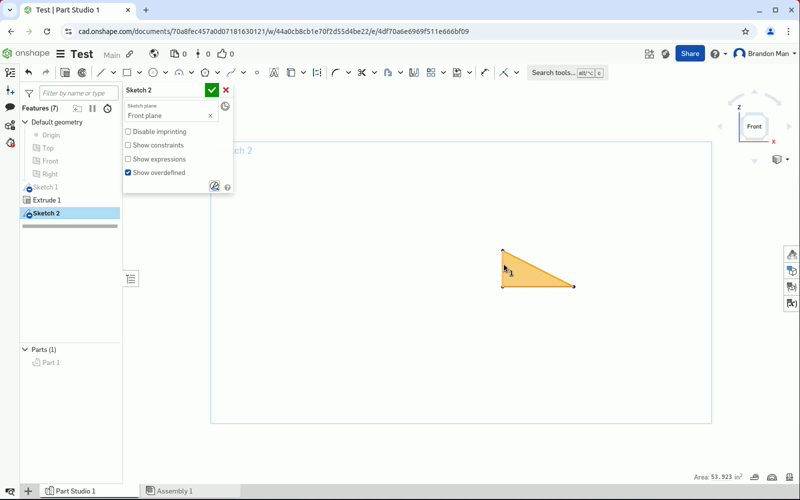
mouse_move(73, 352)
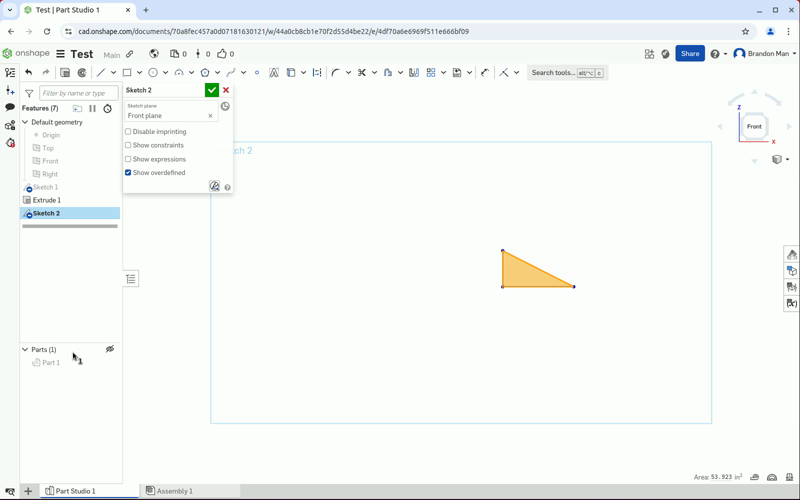
key(shift+y)
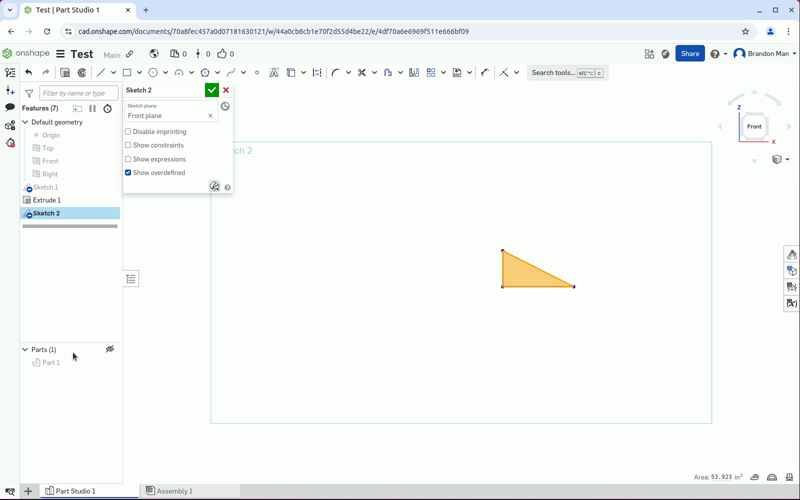
key(shift+e)
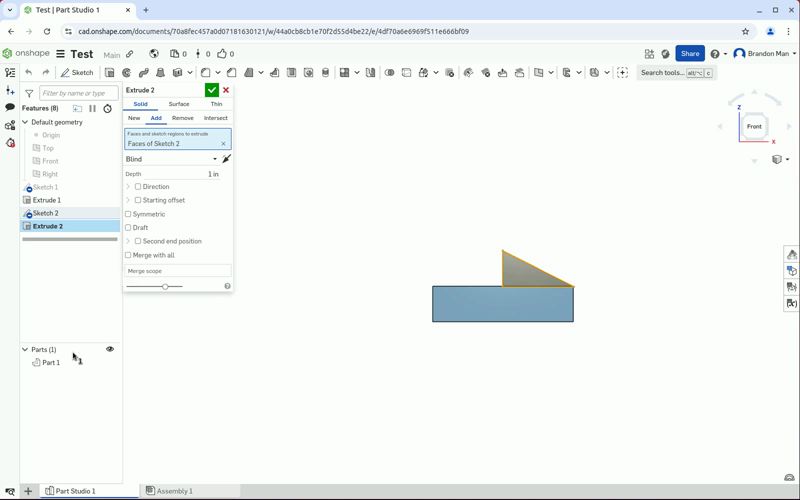
mouse_move(143, 106)
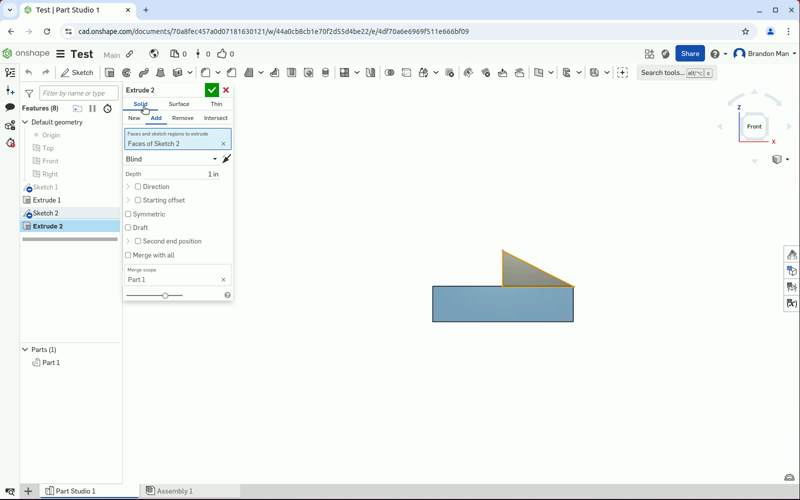
click(143, 106)
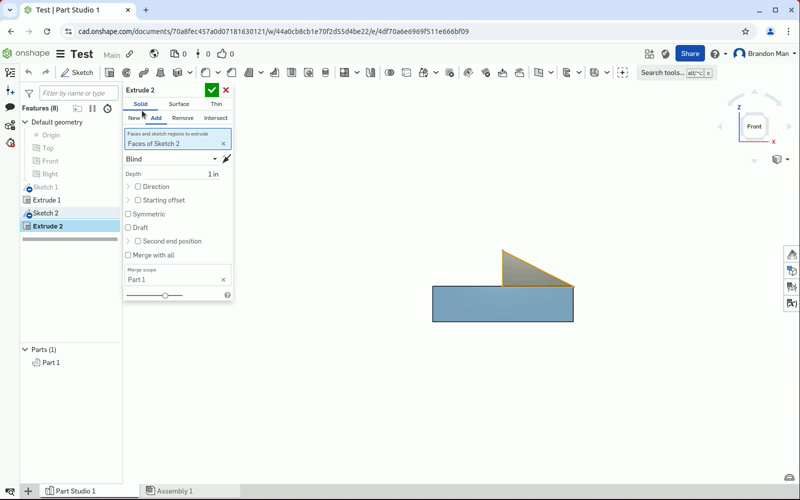
mouse_move(137, 120)
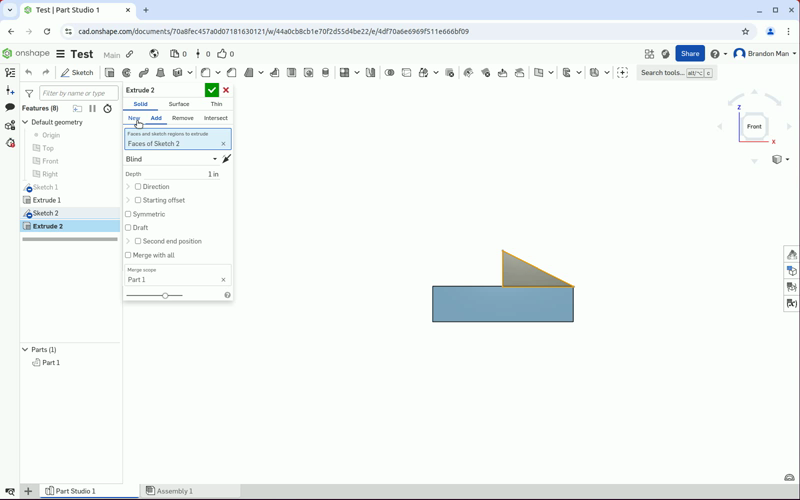
click(137, 120)
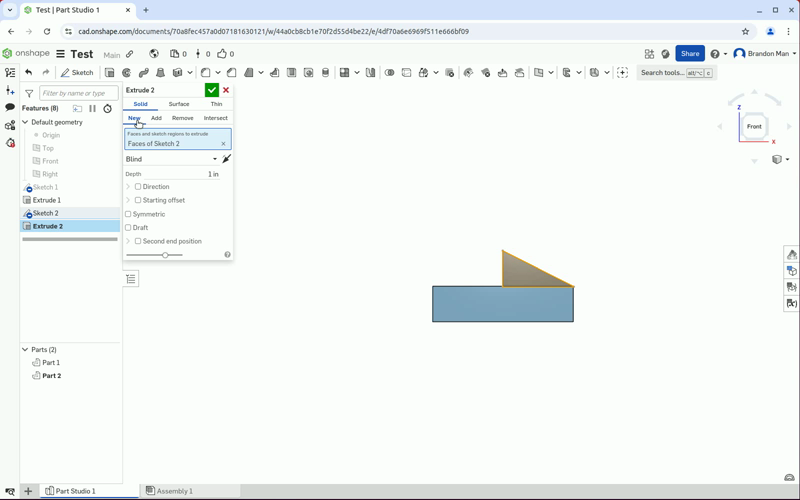
key(tab, 4)
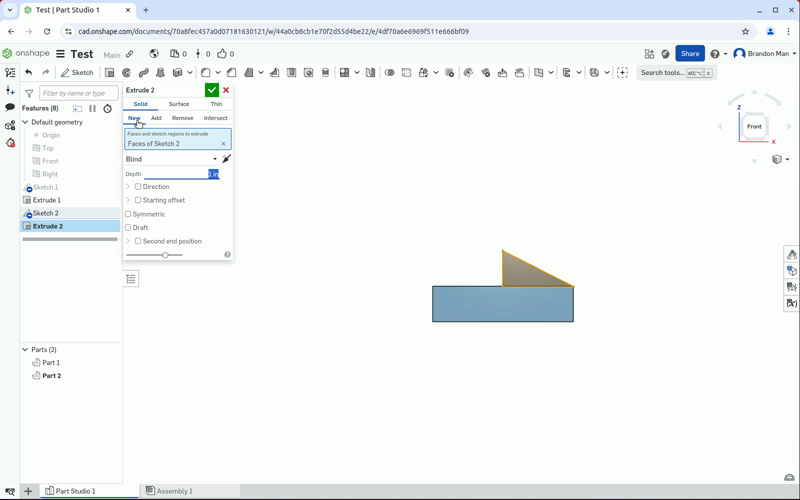
text(4.333)
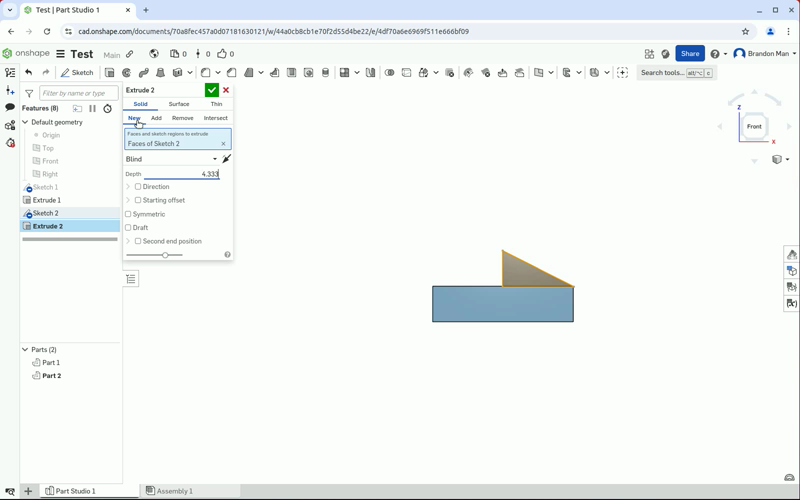
key(enter)
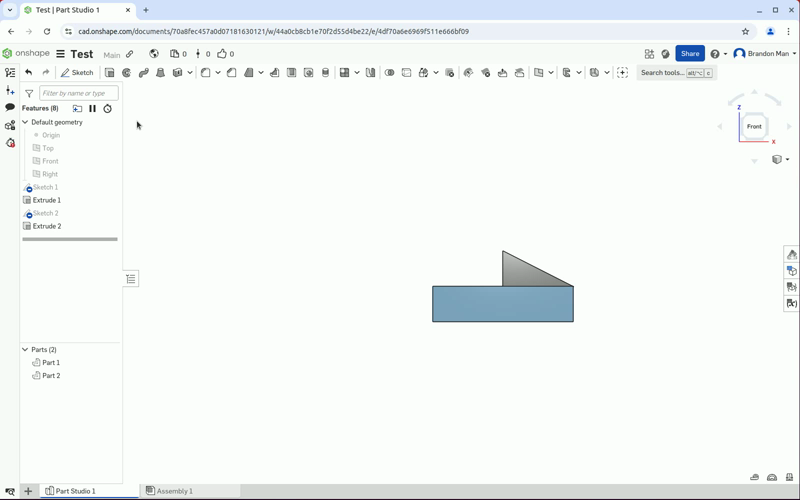
key(shift+h)
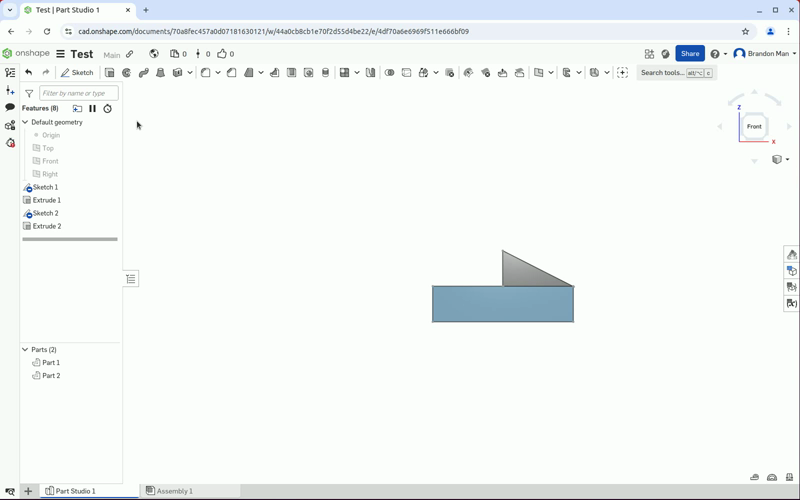
key(shift+h)
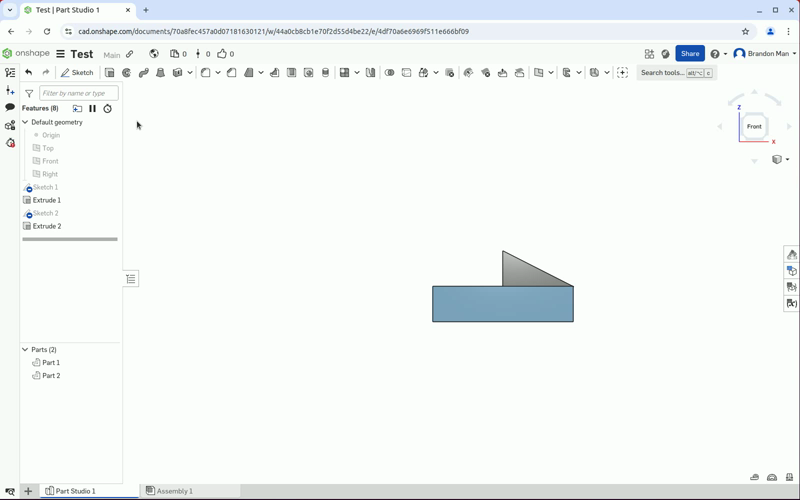
mouse_move(73, 189)
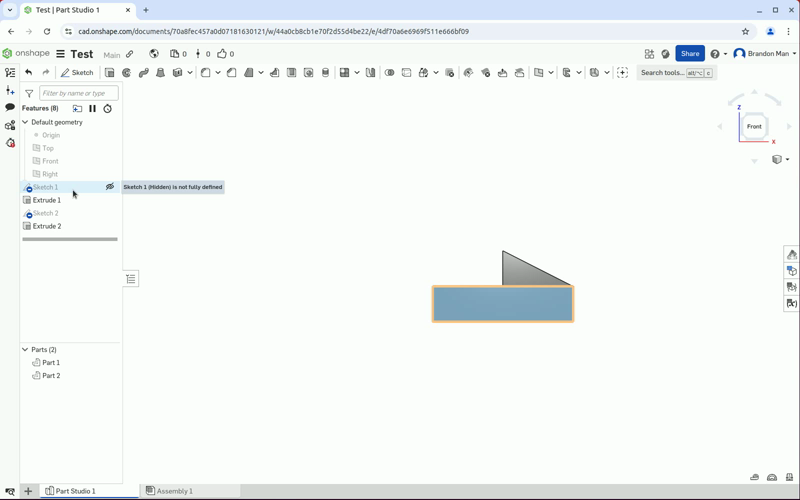
click(73, 189)
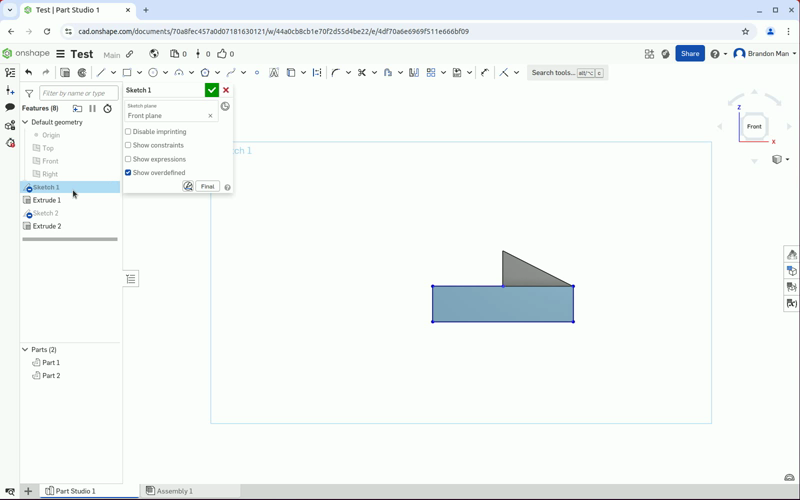
mouse_move(229, 92)
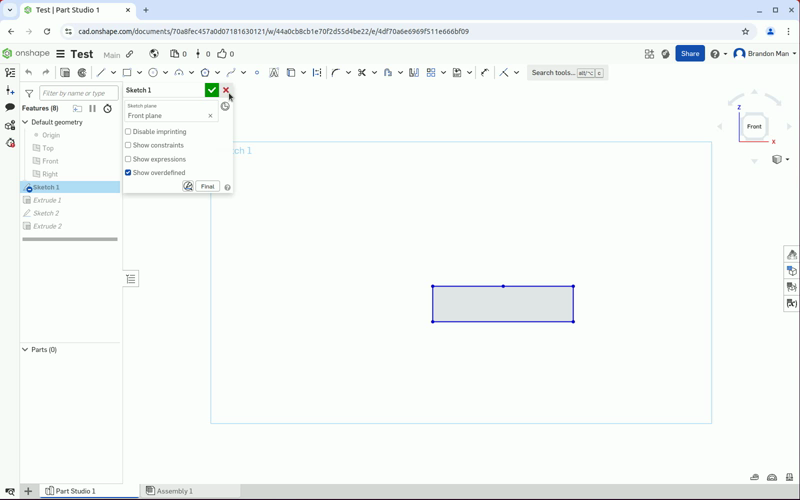
click(229, 92)
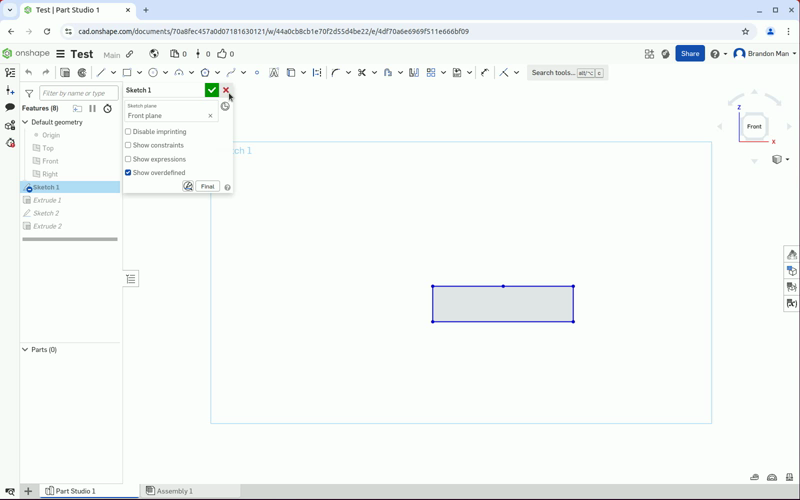
key(shift+s)
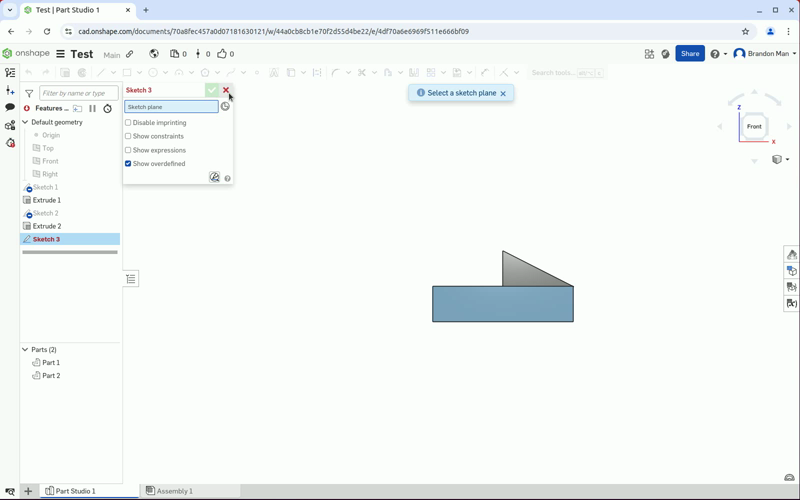
mouse_move(73, 163)
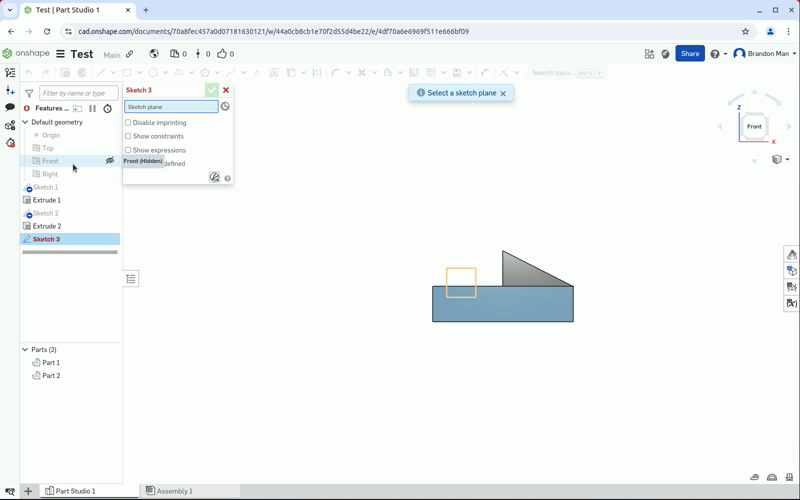
click(73, 163)
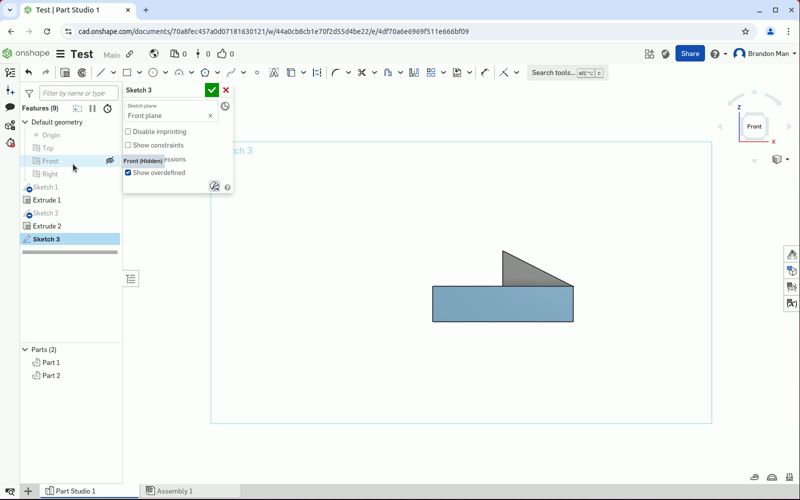
mouse_move(73, 352)
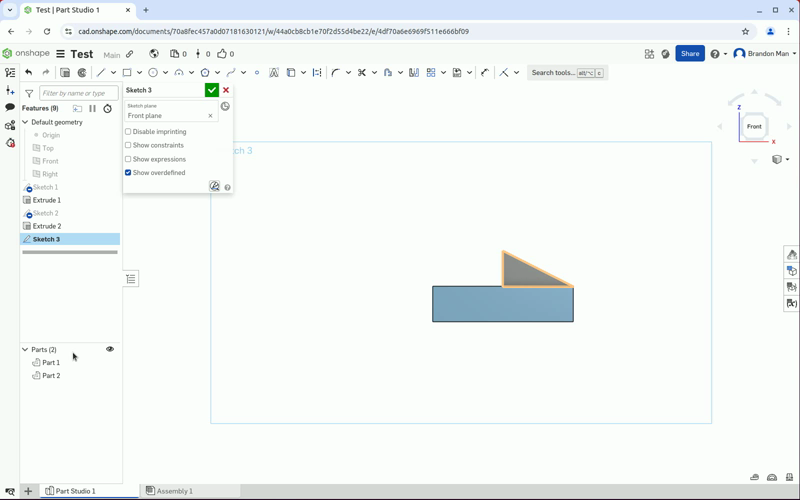
key(y)
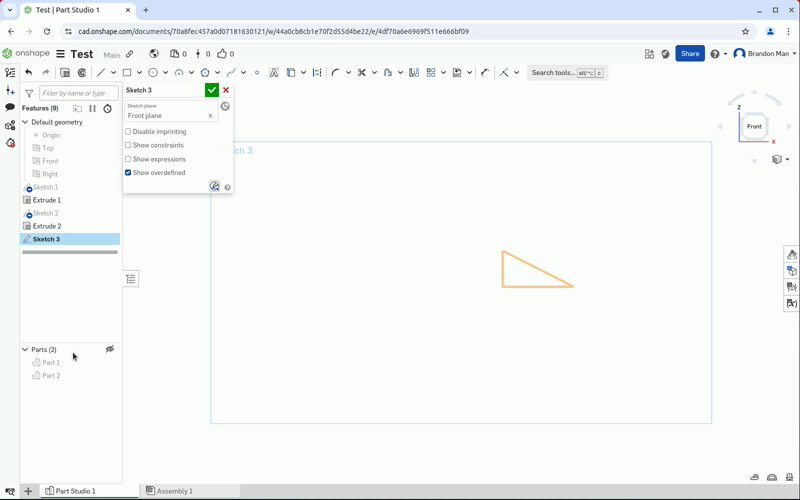
key(l)
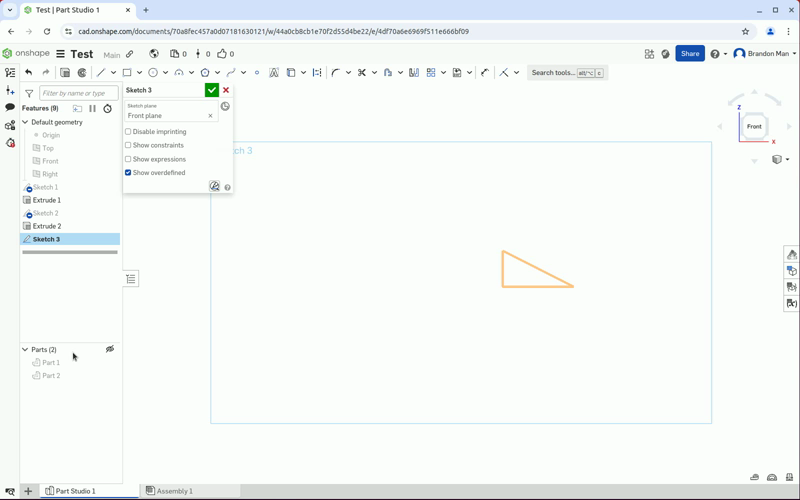
key_down(shift)
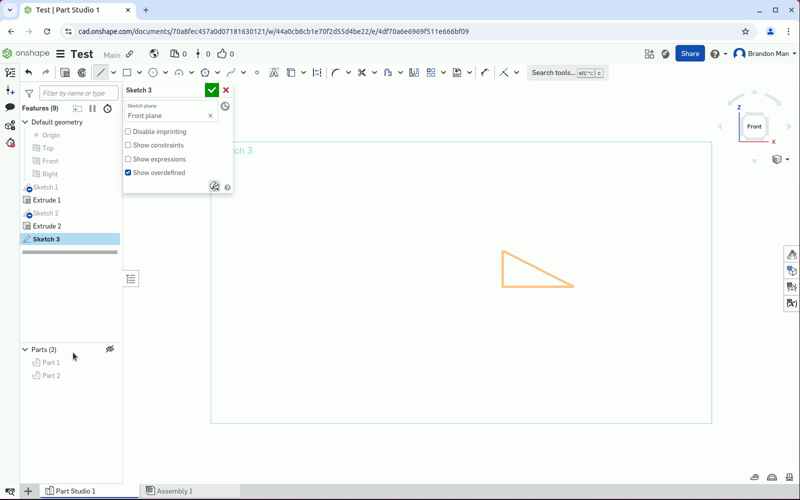
mouse_move(432, 286)
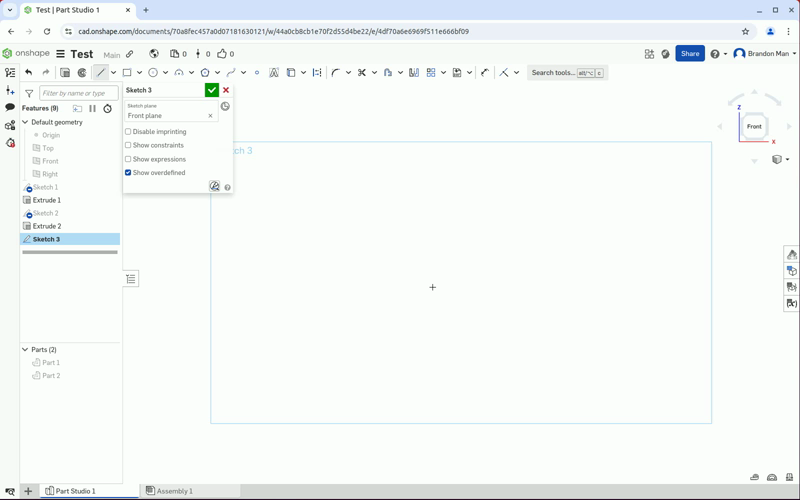
click(432, 286)
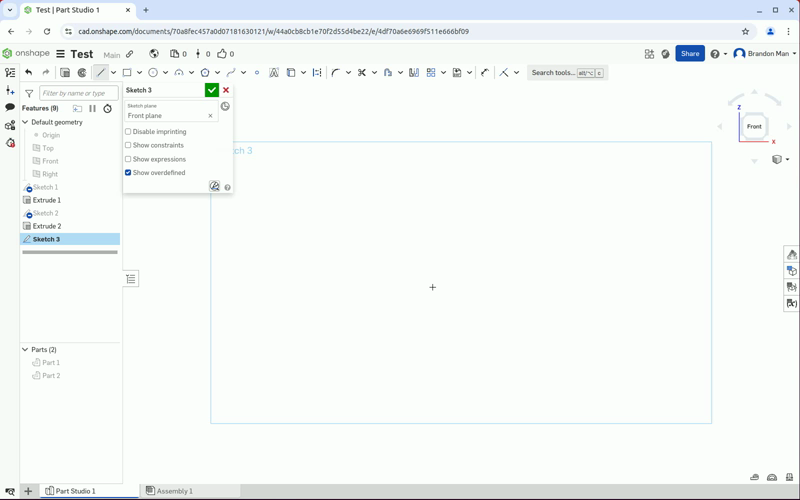
key_up(shift)
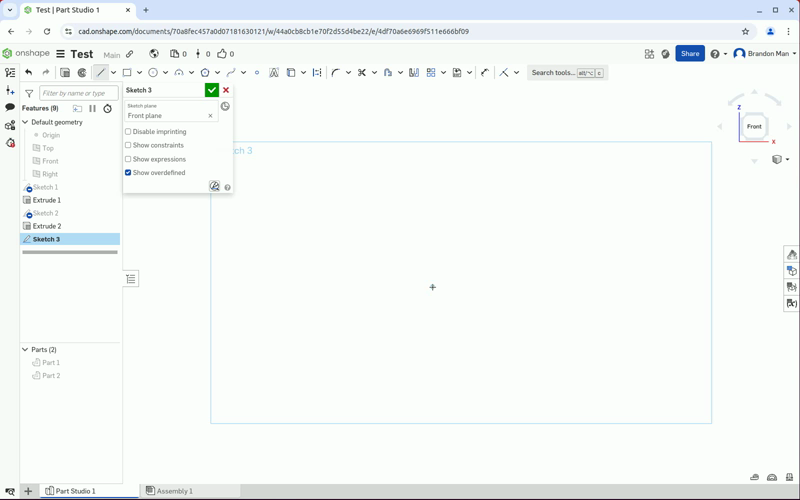
key_down(shift)
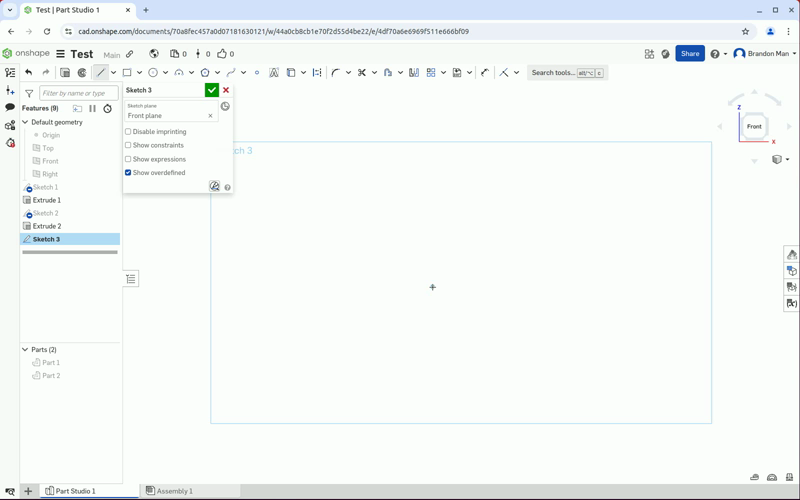
mouse_move(503, 286)
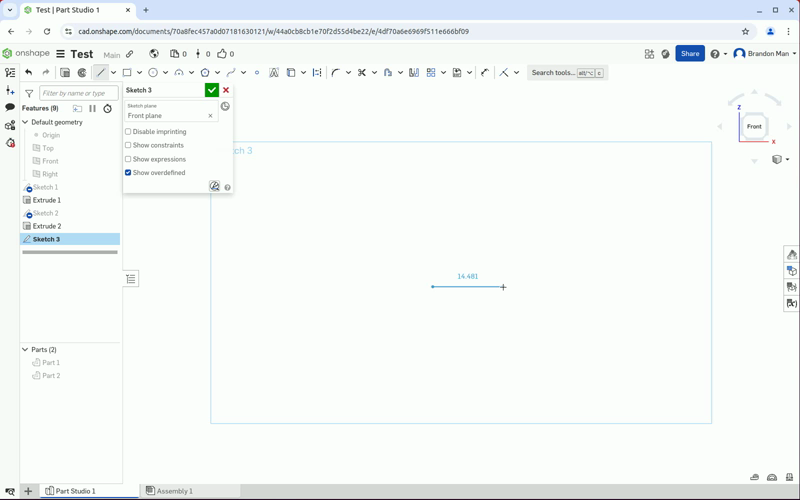
click(503, 286)
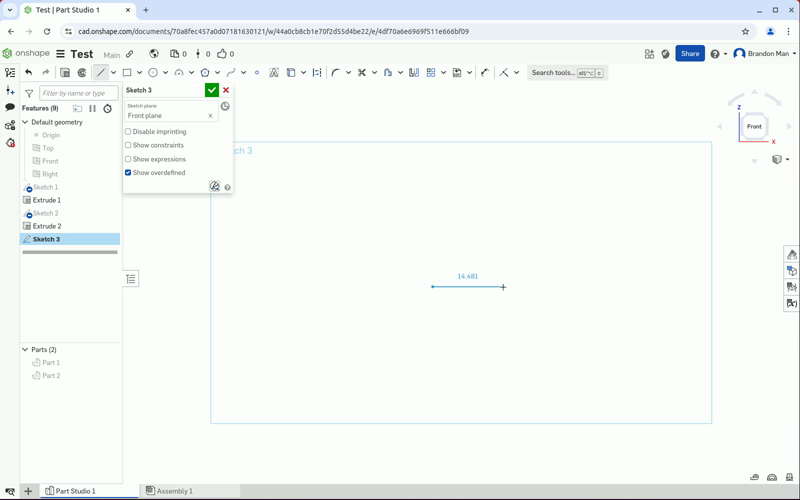
key_up(shift)
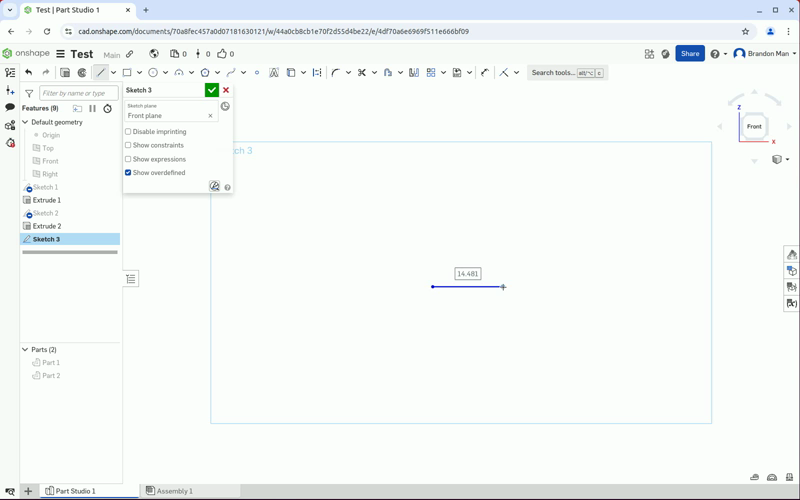
key_down(shift)
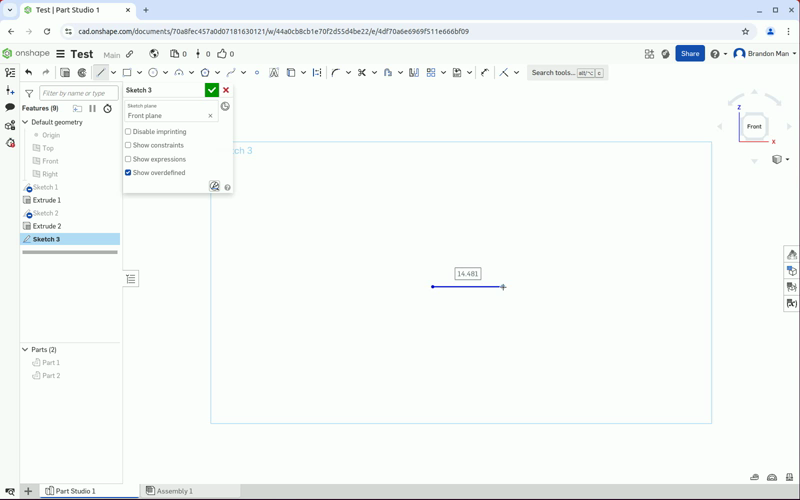
mouse_move(432, 250)
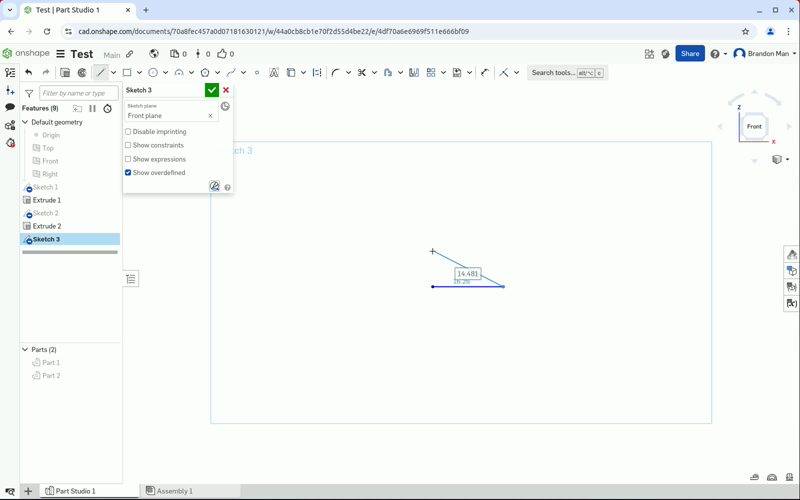
click(432, 250)
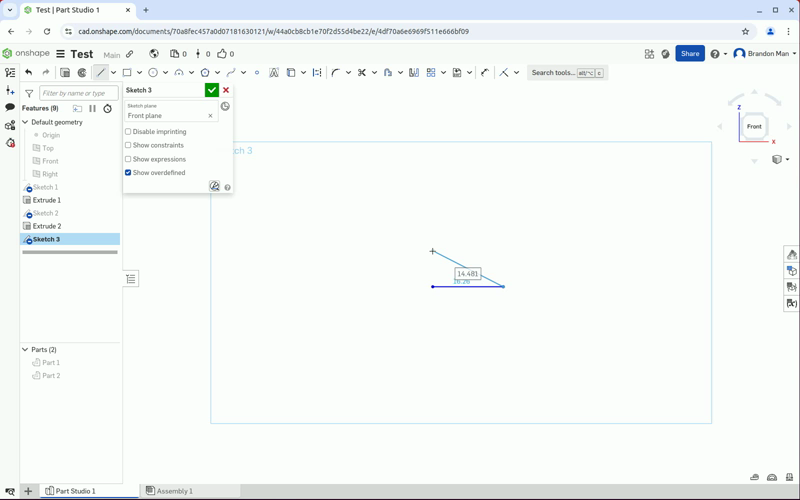
key_up(shift)
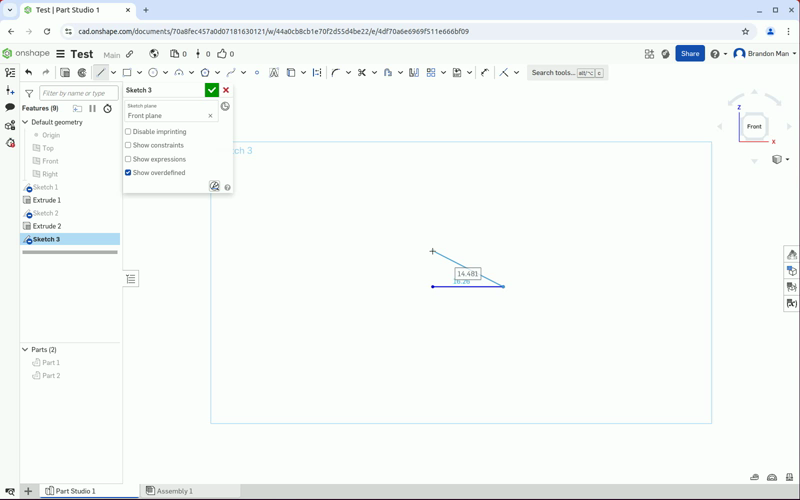
mouse_move(462, 250)
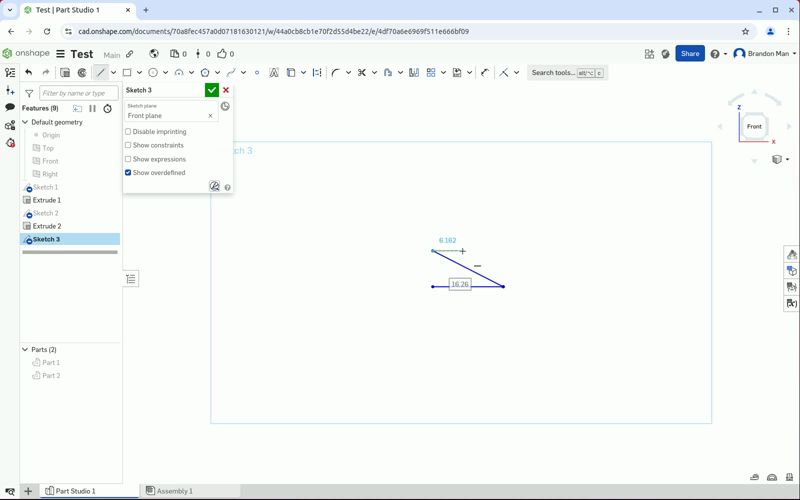
key_down(shift)
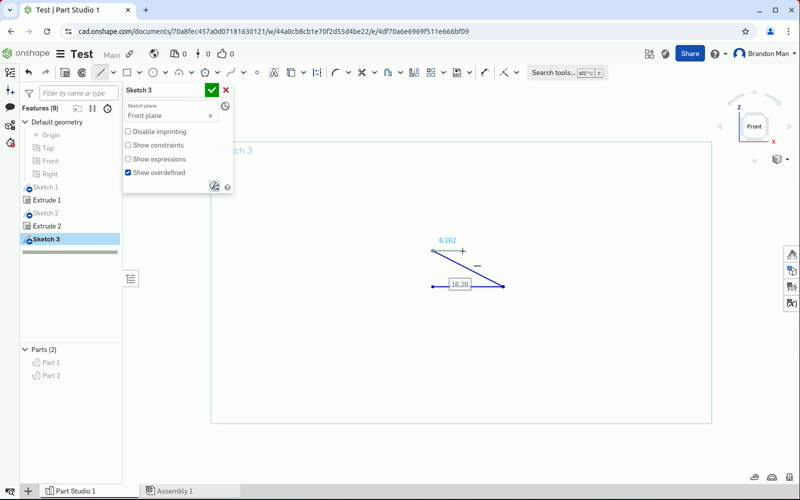
mouse_move(432, 286)
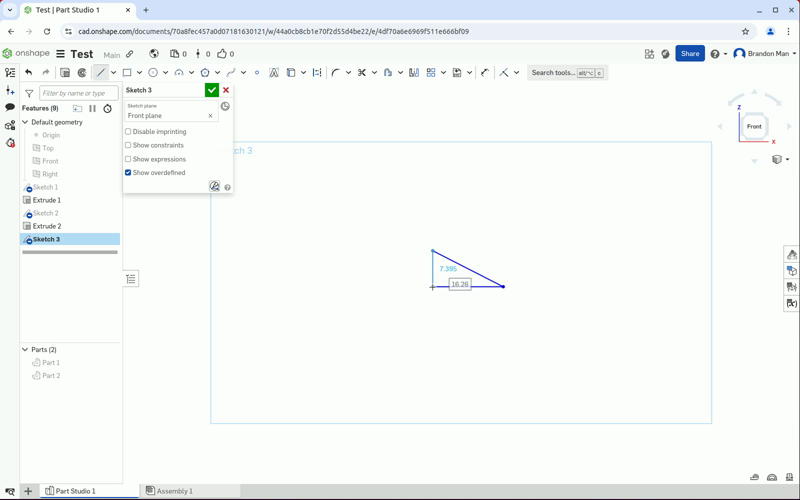
key_up(shift)
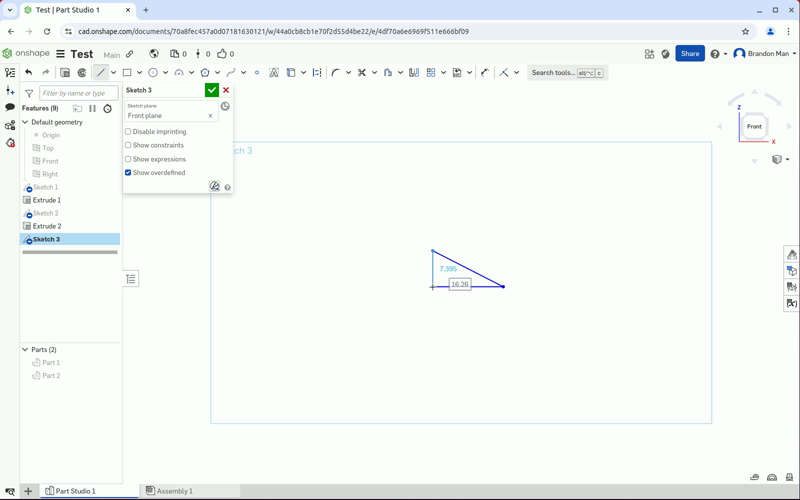
click(432, 286)
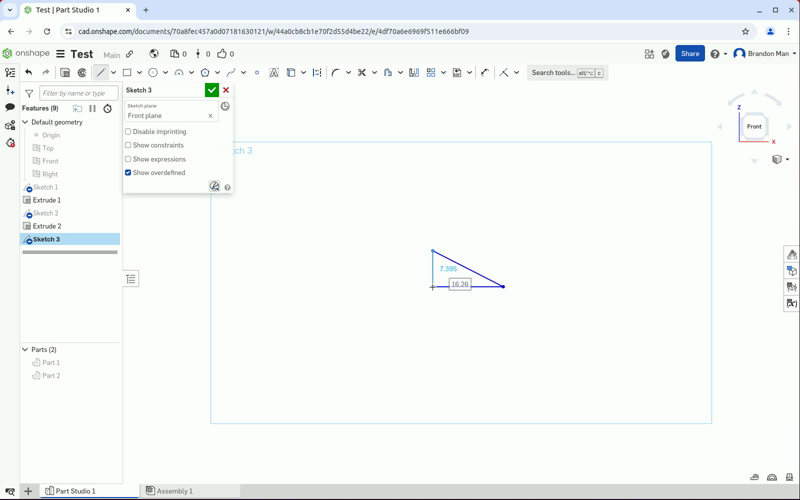
key(esc)
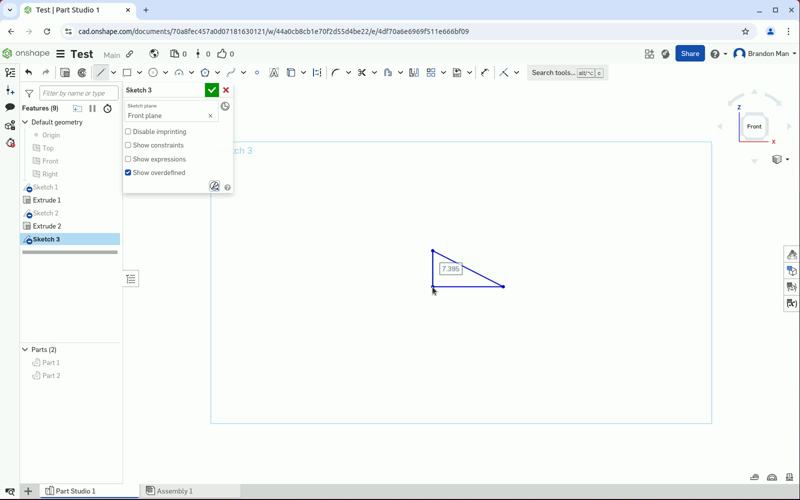
mouse_move(461, 274)
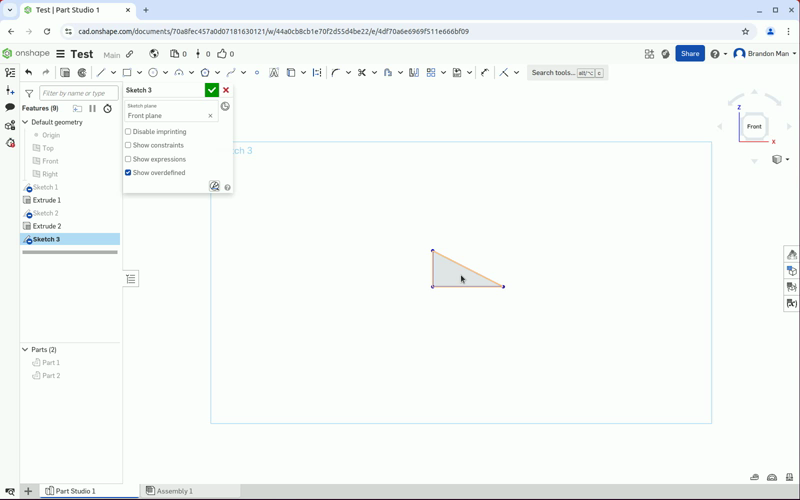
scroll(6)
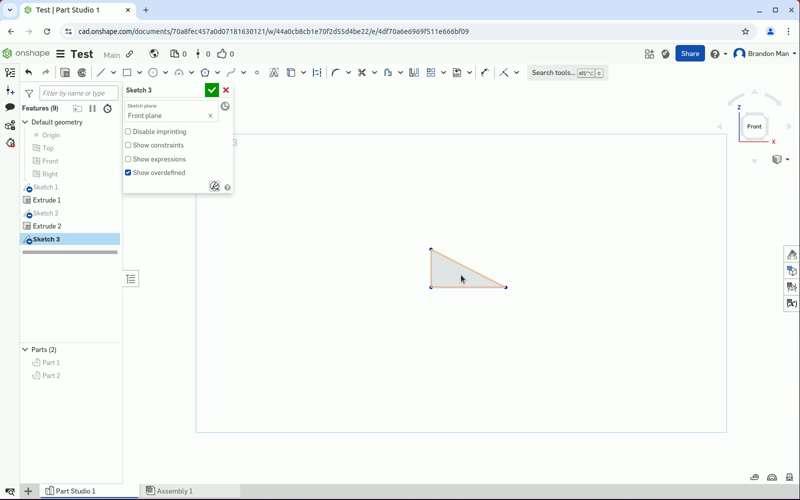
scroll(6)
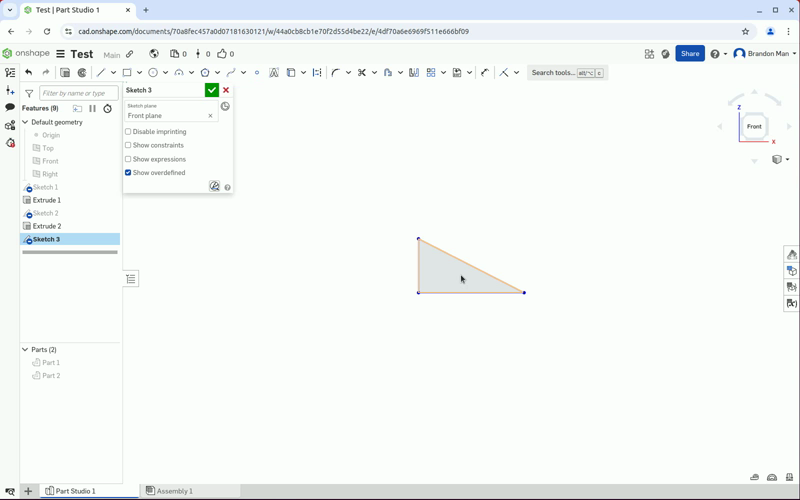
scroll(6)
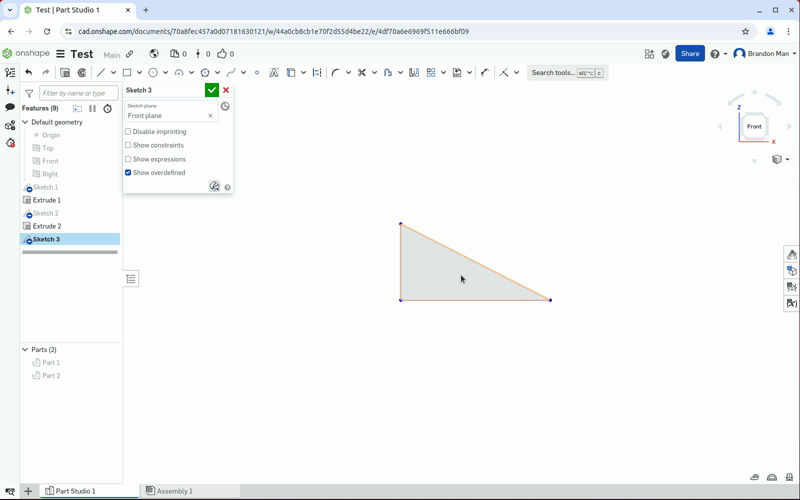
scroll(6)
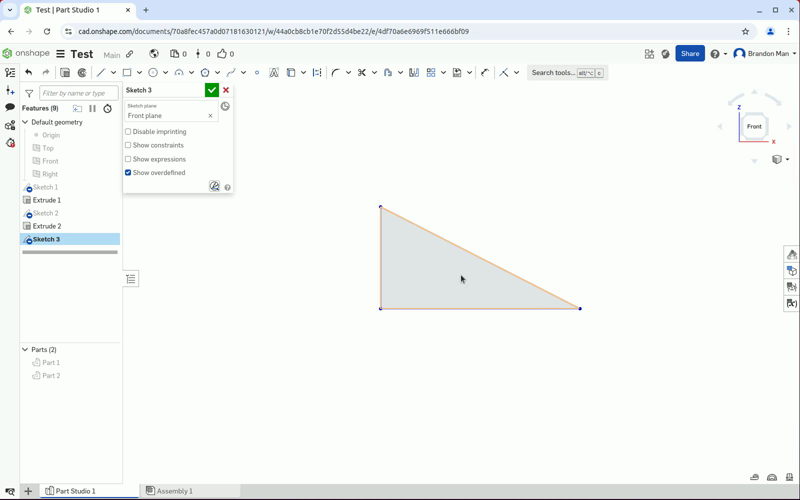
scroll(6)
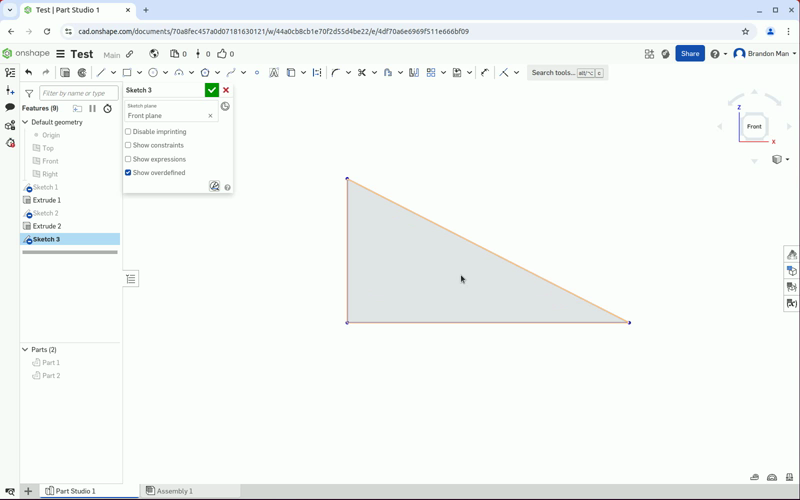
scroll(6)
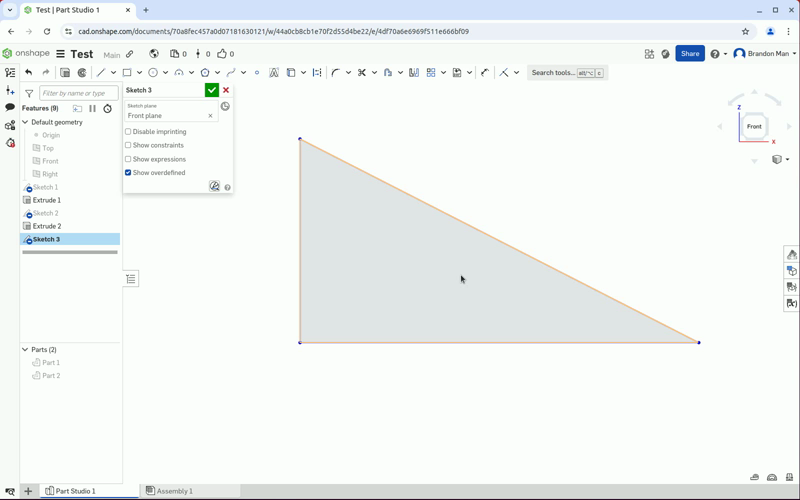
scroll(6)
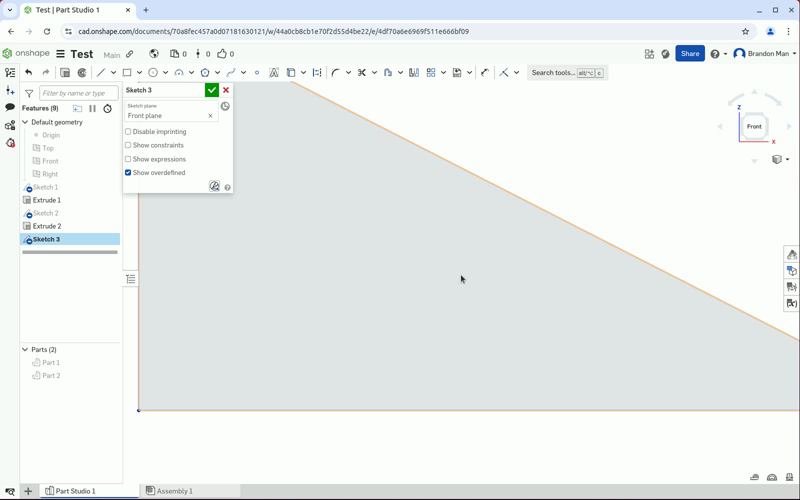
click(461, 274)
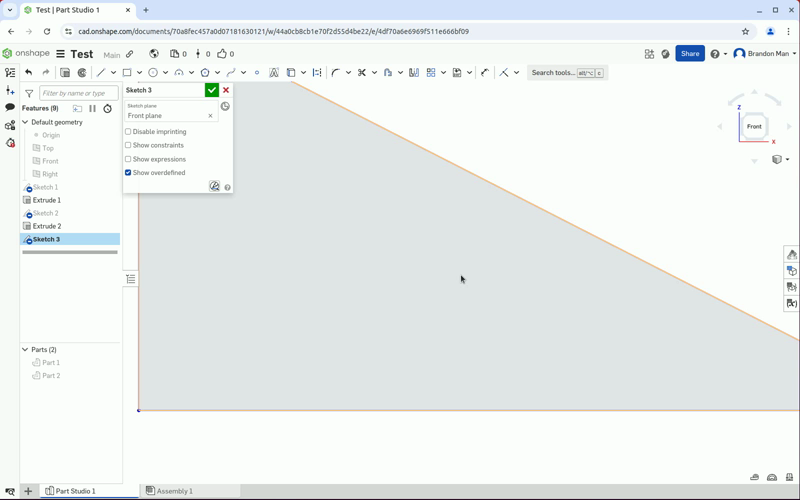
scroll(-6)
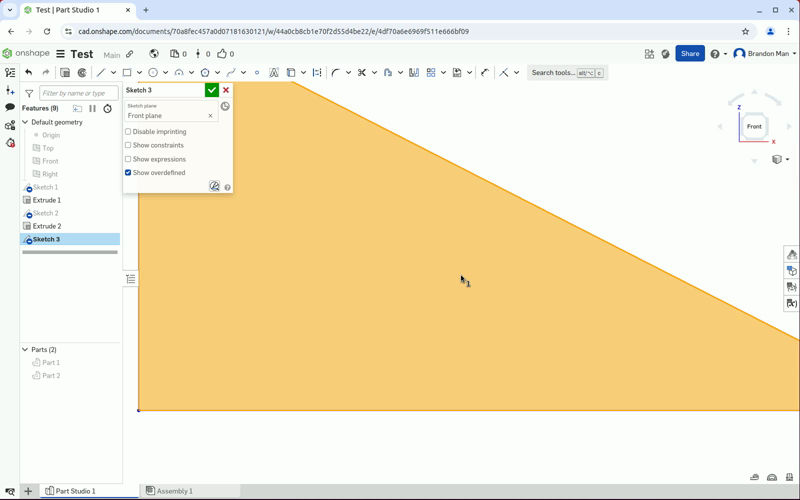
scroll(-6)
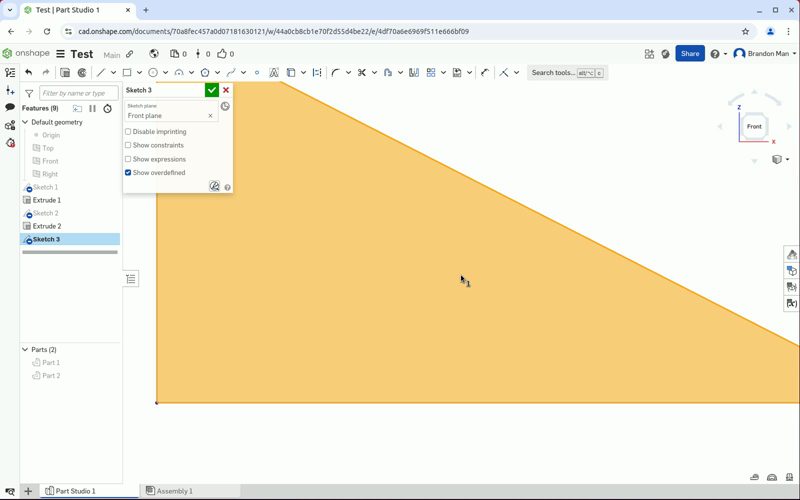
scroll(-6)
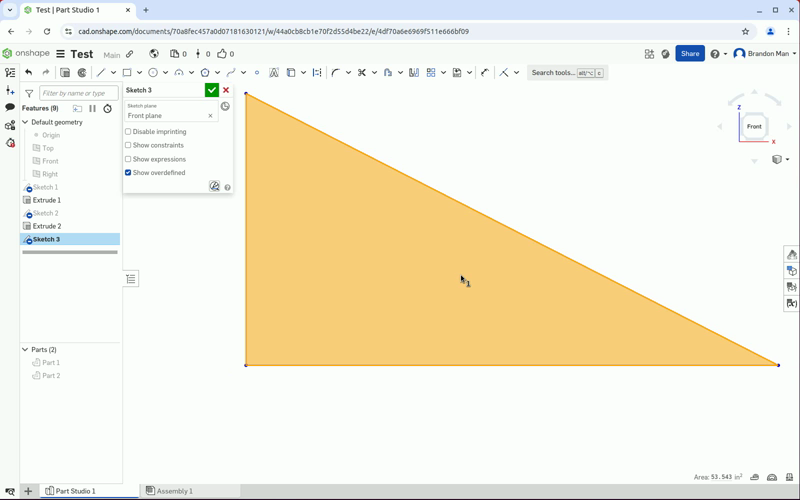
scroll(-6)
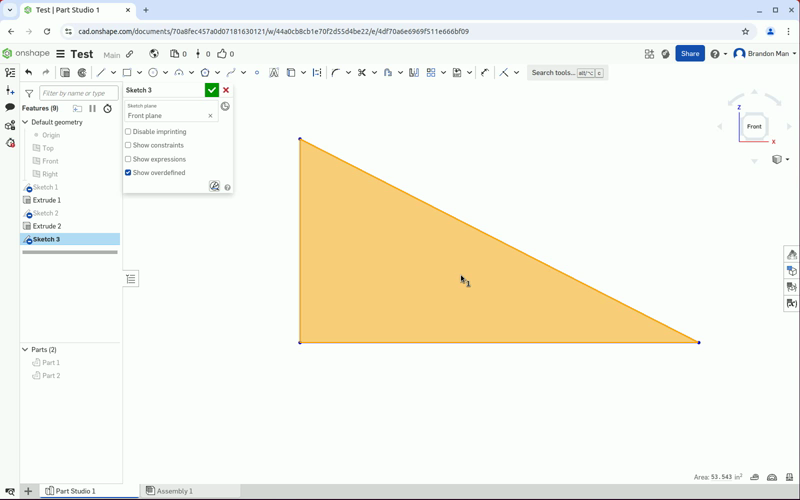
scroll(-6)
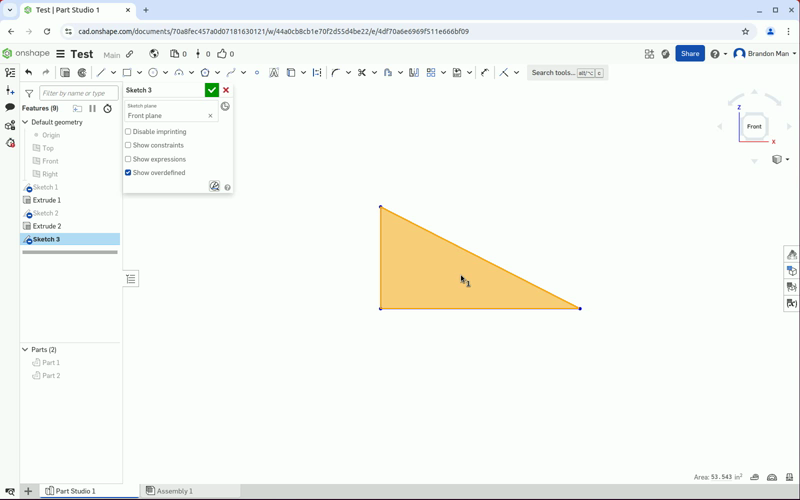
scroll(-6)
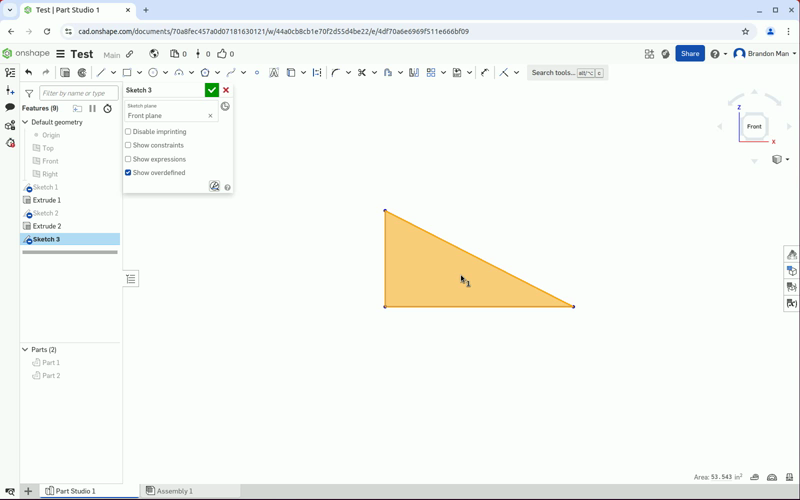
scroll(-6)
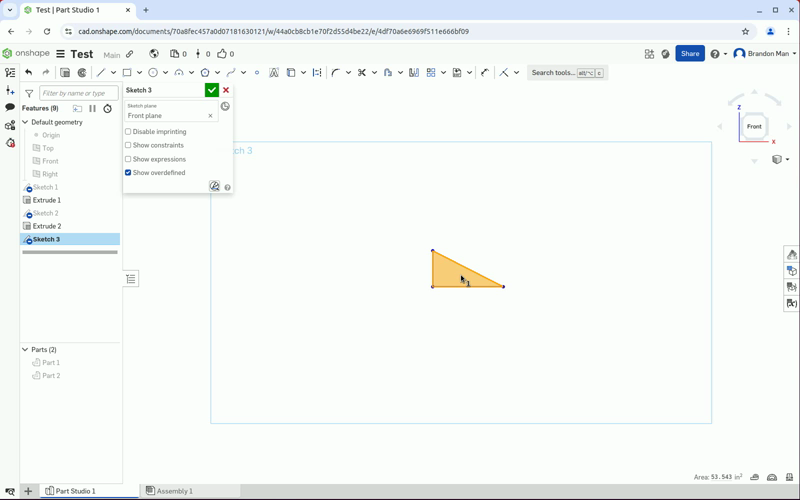
mouse_move(73, 352)
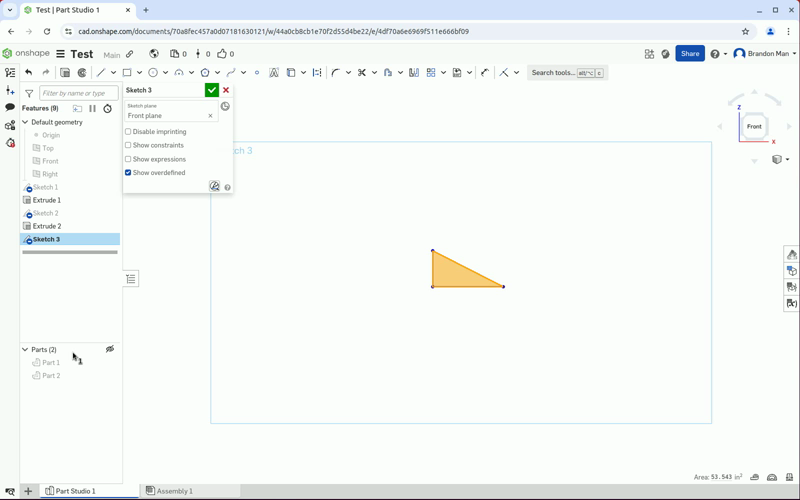
key(shift+y)
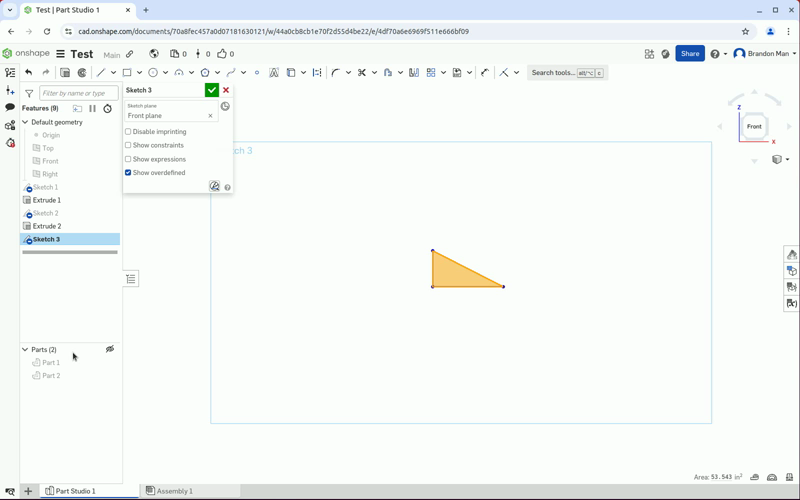
key(shift+e)
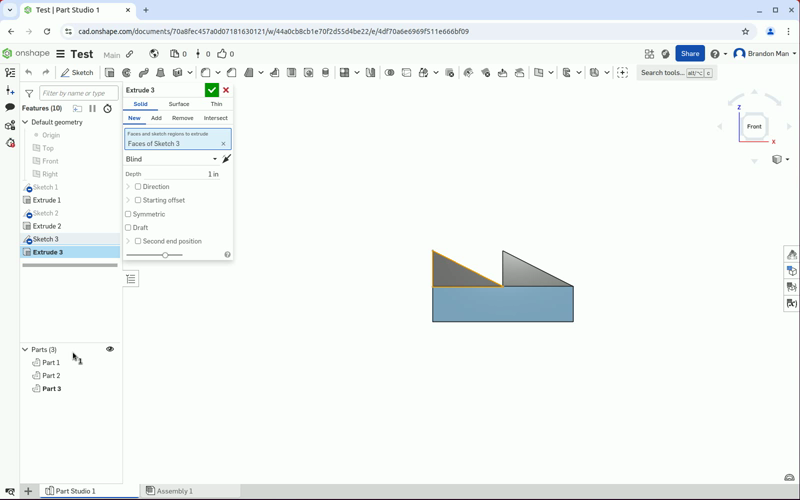
mouse_move(143, 106)
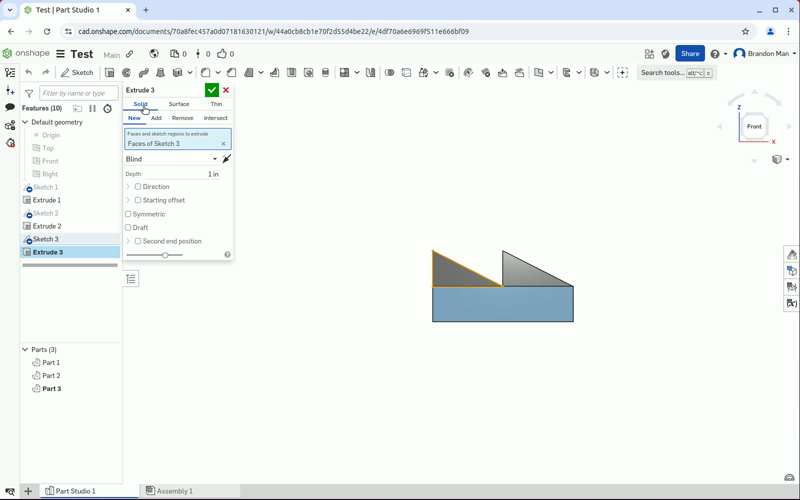
click(143, 106)
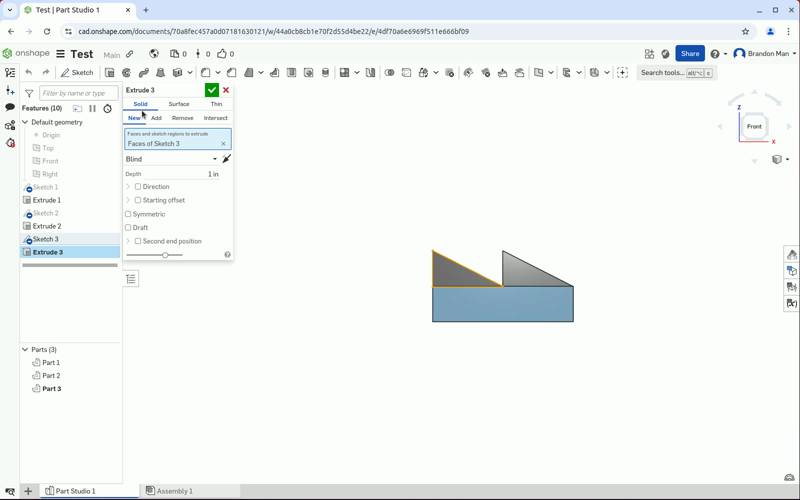
mouse_move(137, 120)
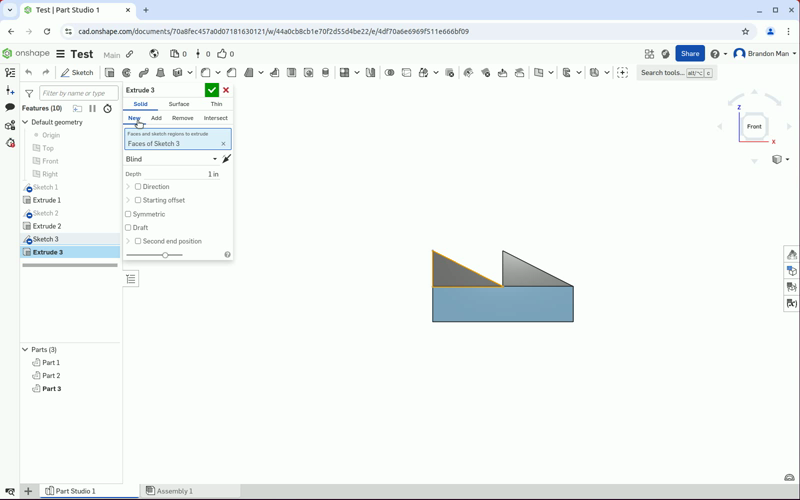
click(137, 120)
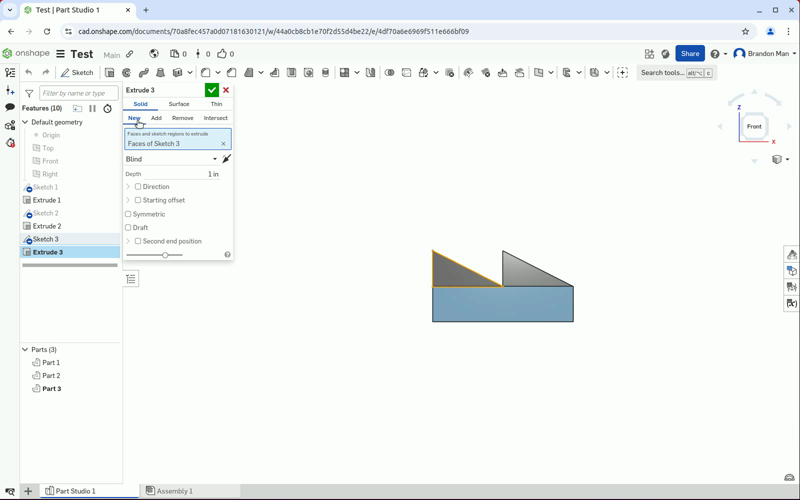
key(tab, 4)
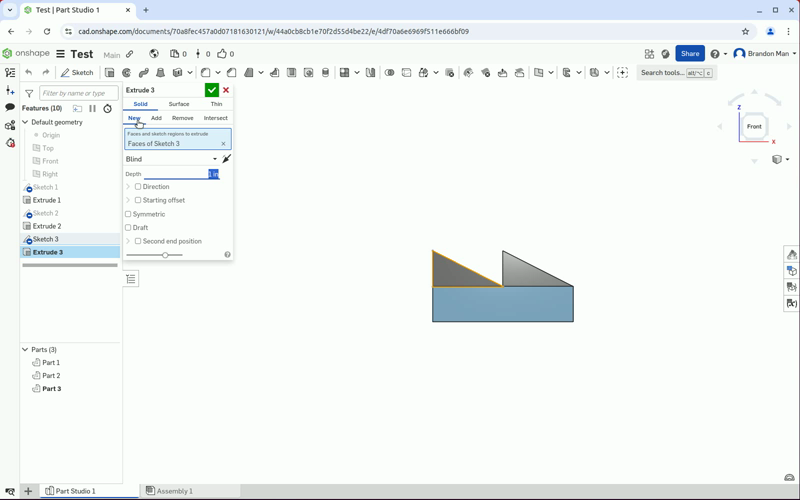
text(4.333)
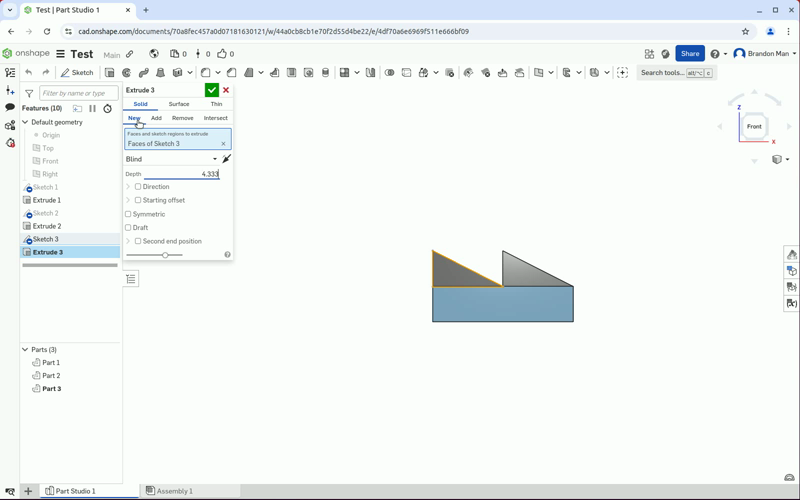
key(enter)
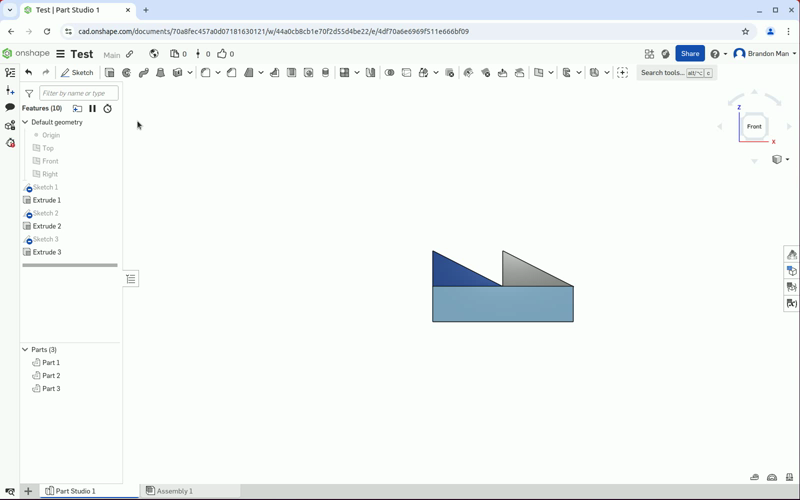
key(shift+h)
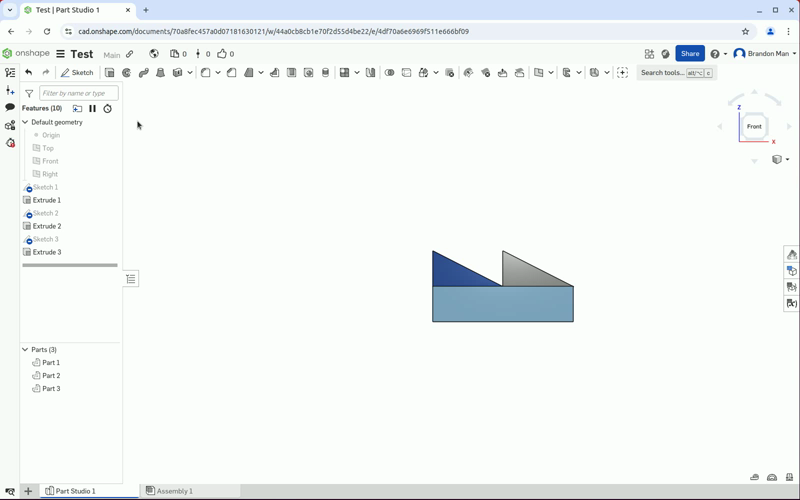
key(shift+h)
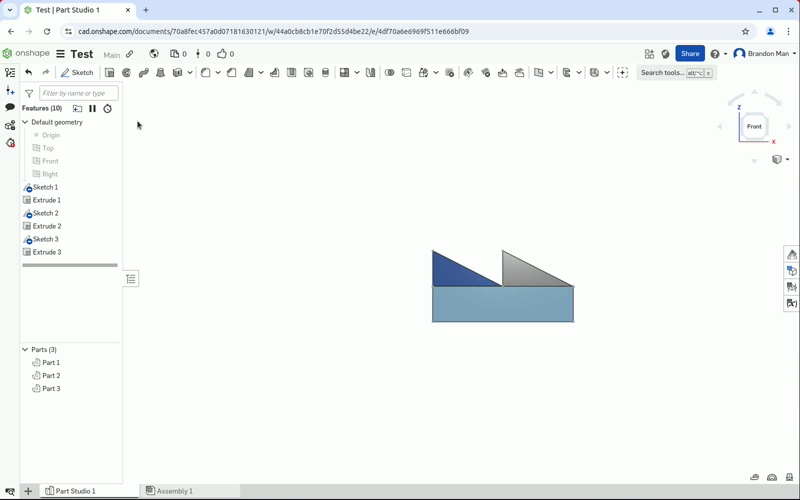
key(shift+7)
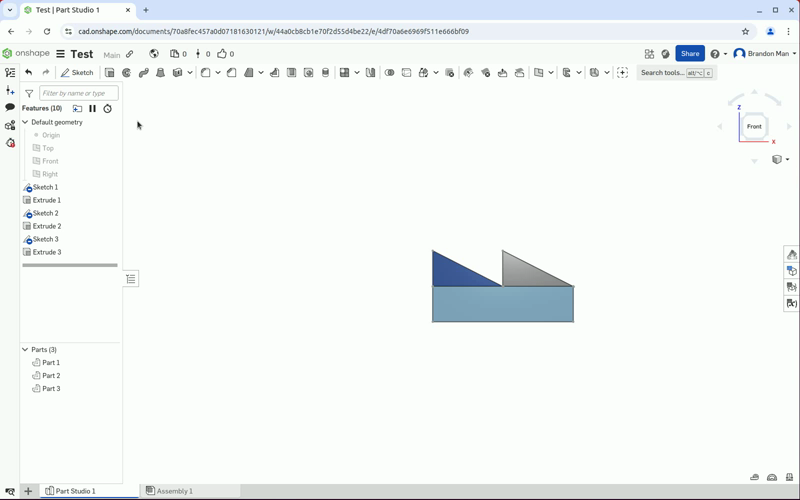
key(left, 2)
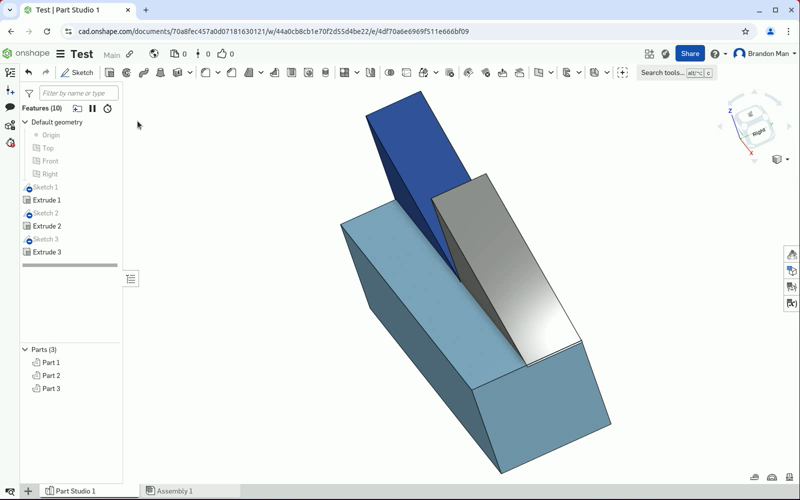
key(down, 2)
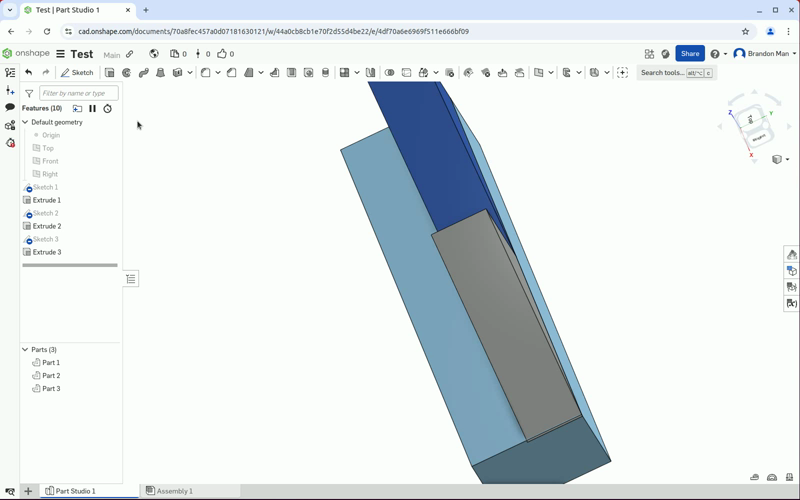
key(up, 2)
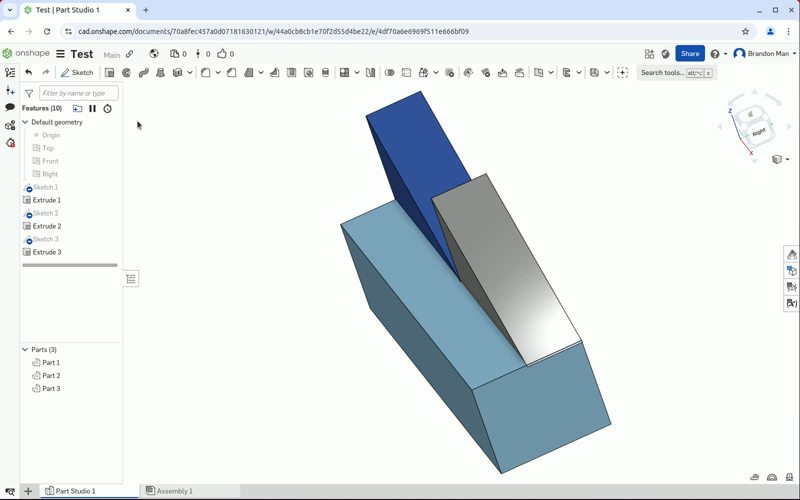
key(right, 2)
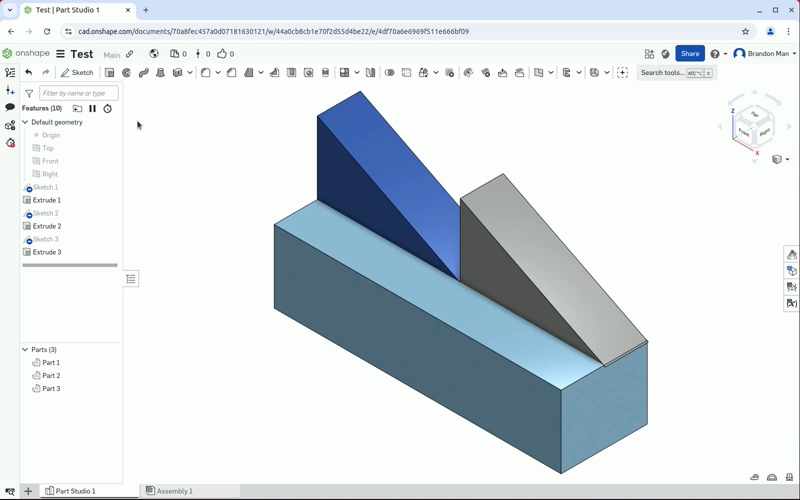
mouse_move(73, 189)
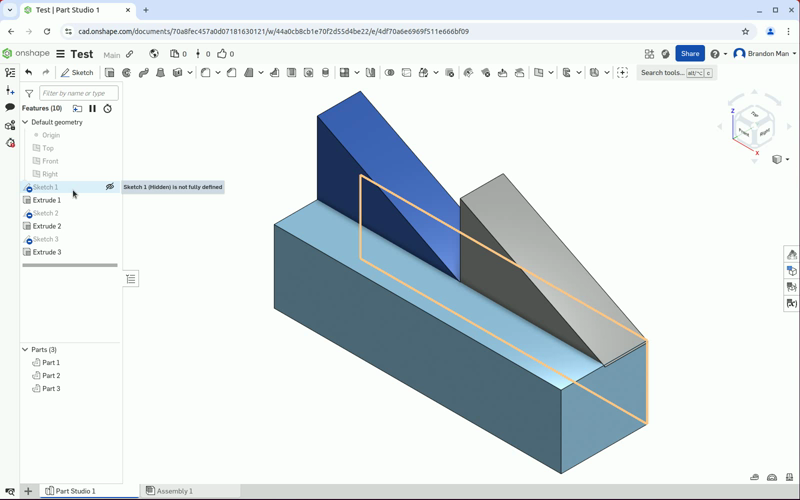
click(73, 189)